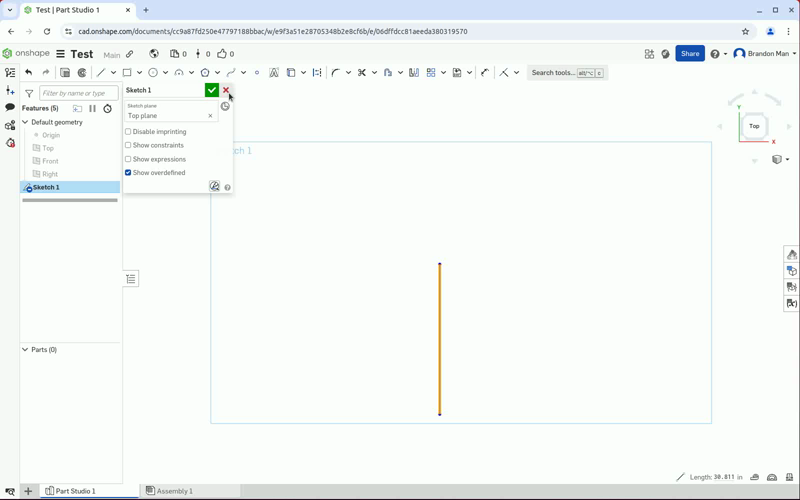
key(shift+h)
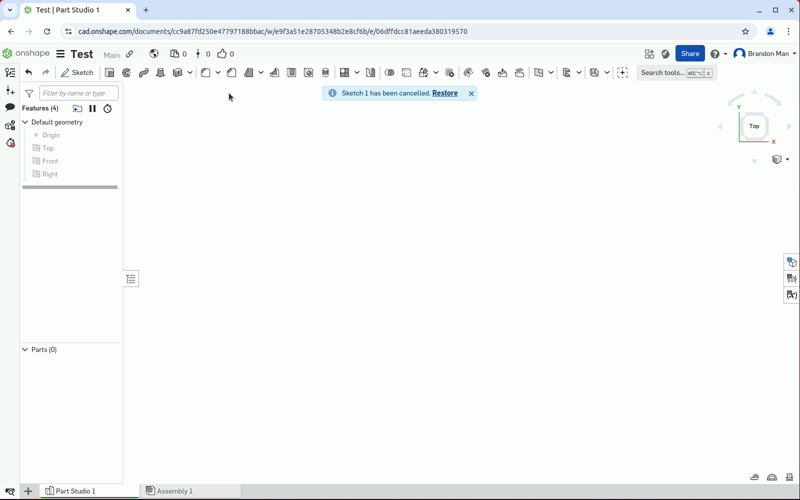
mouse_move(73, 352)
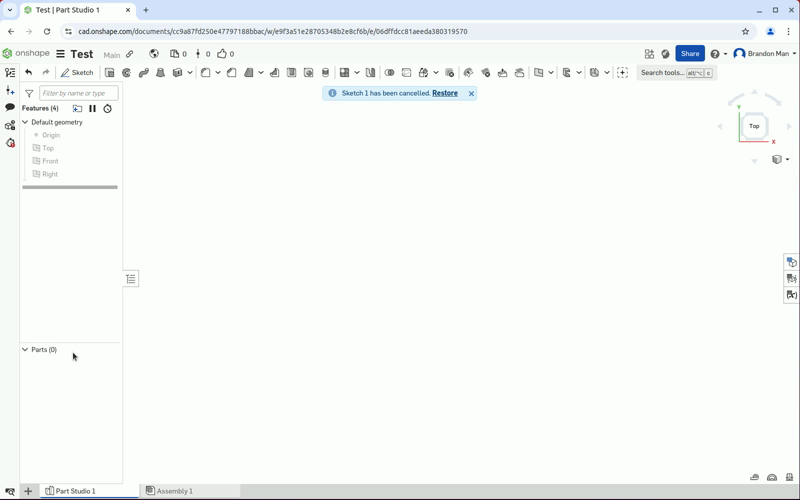
key(y)
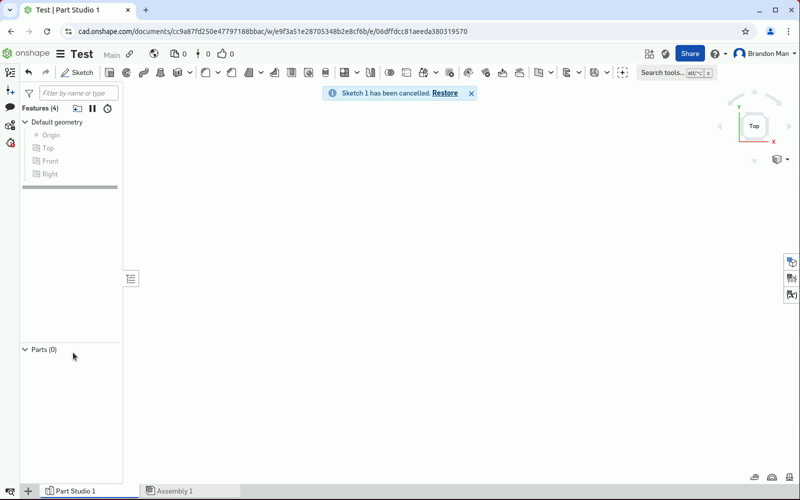
key(shift+p)
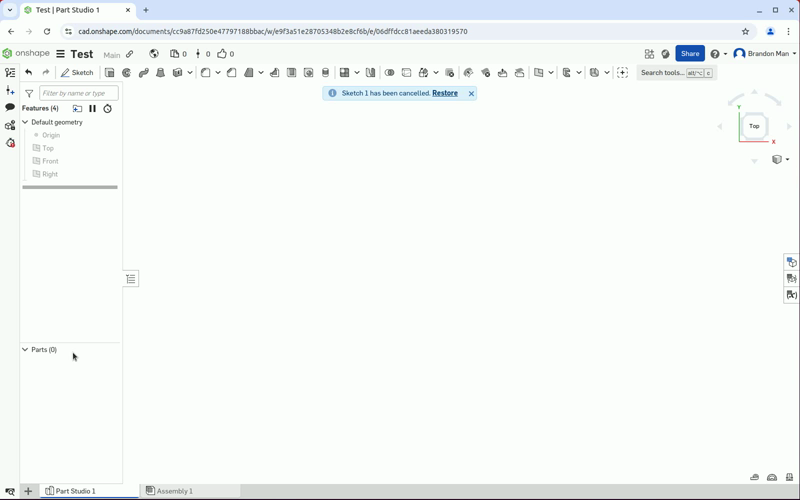
key(space)
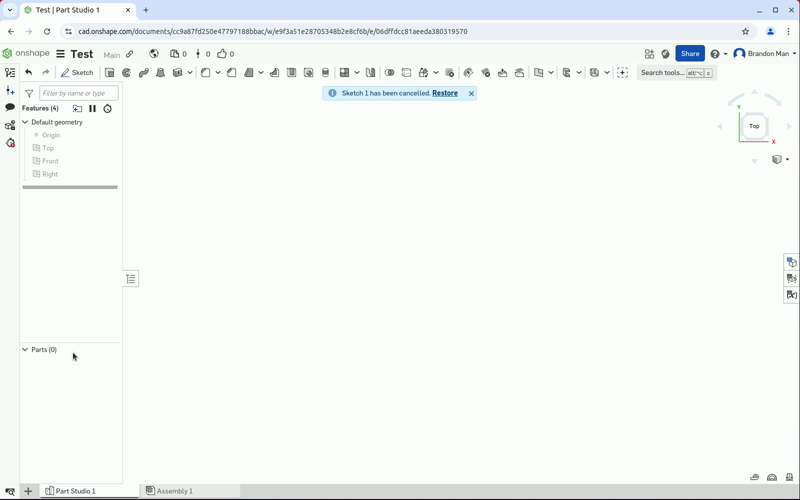
key_down(shift)
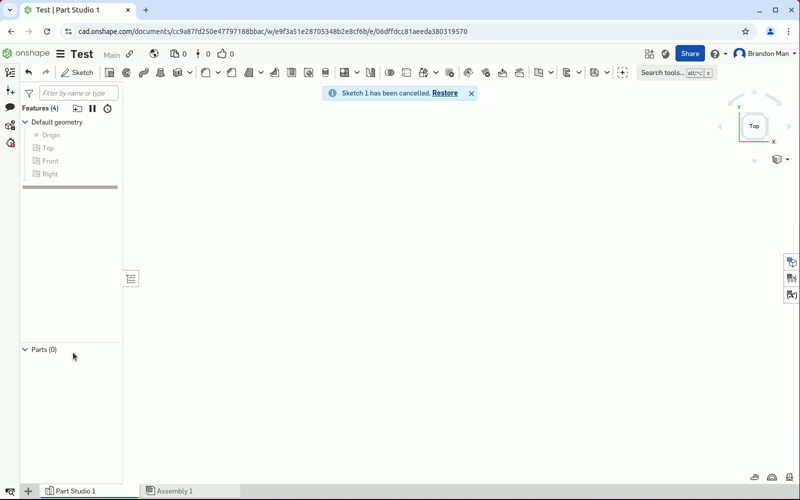
key(up)
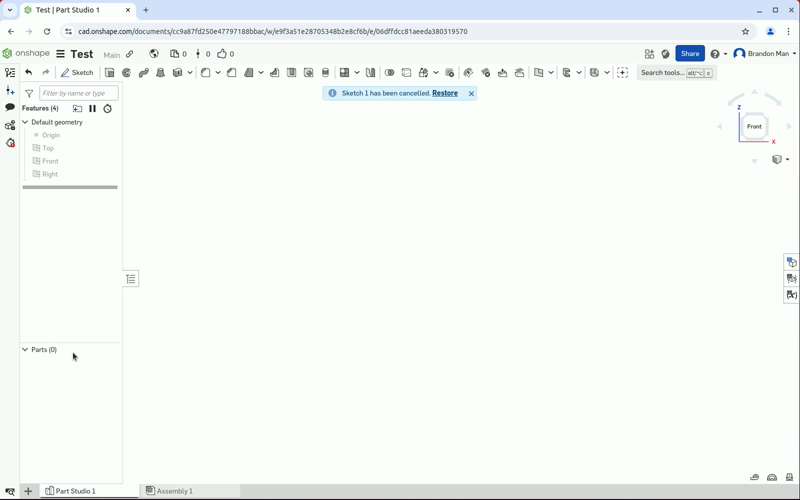
key_up(shift)
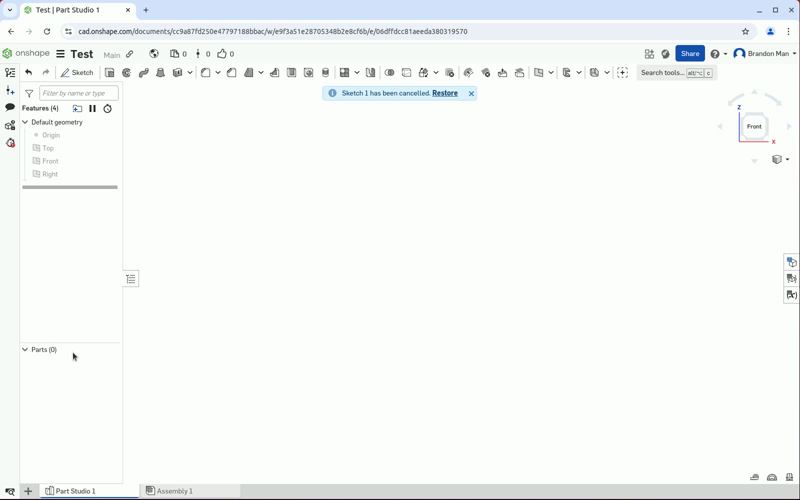
mouse_move(73, 352)
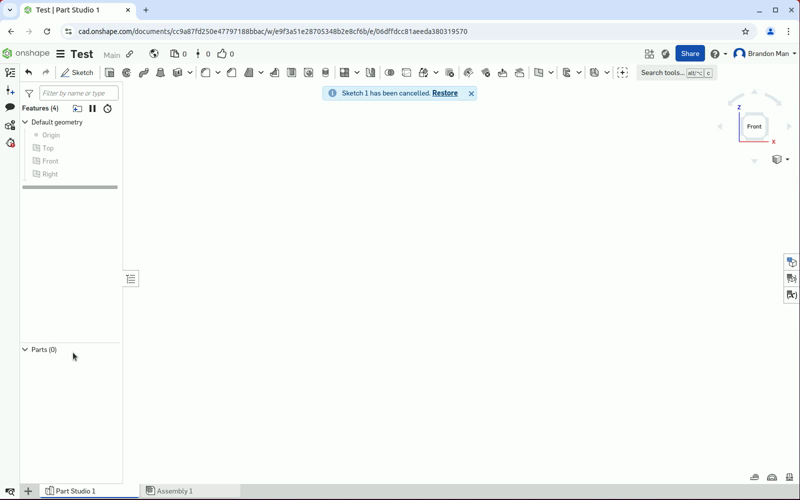
key(shift+y)
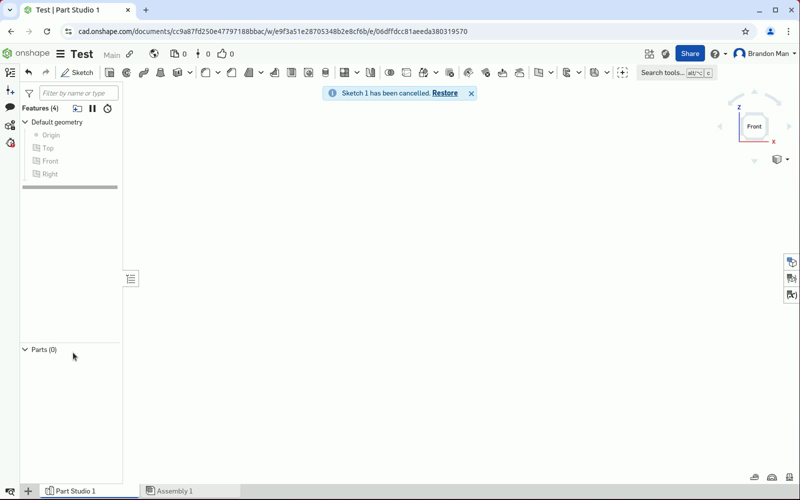
key(shift+s)
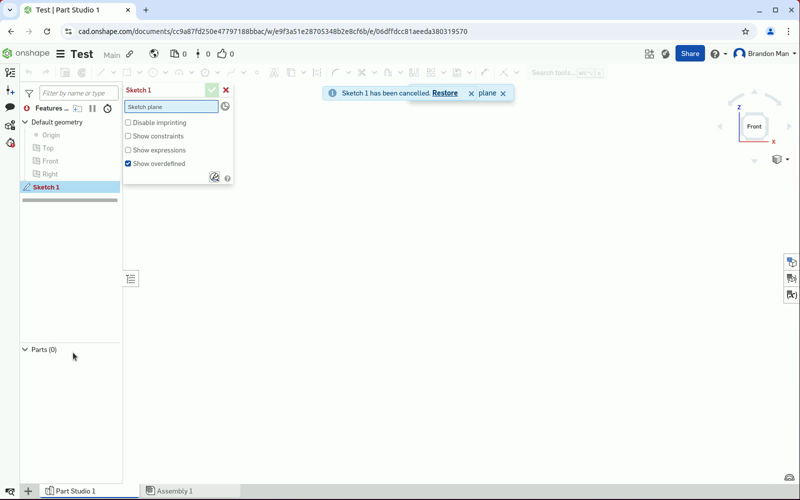
mouse_move(73, 163)
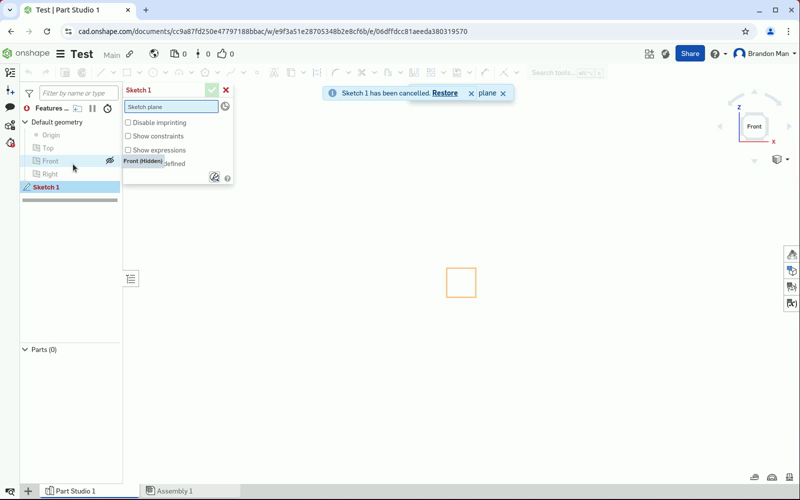
click(73, 163)
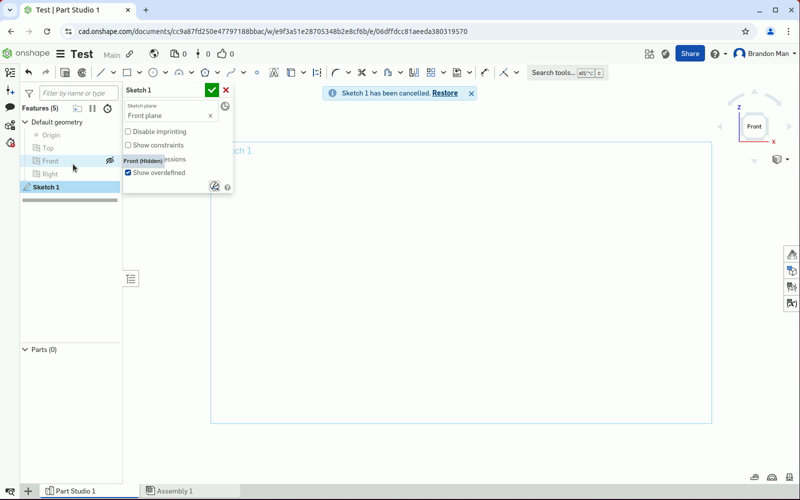
mouse_move(73, 352)
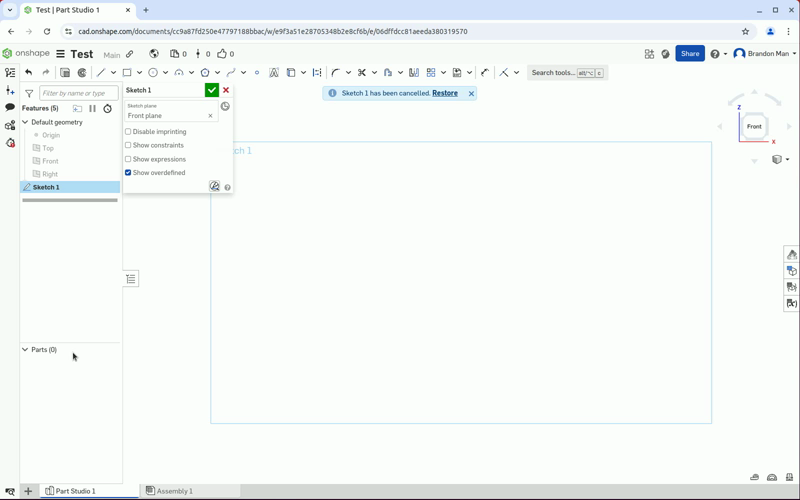
key(y)
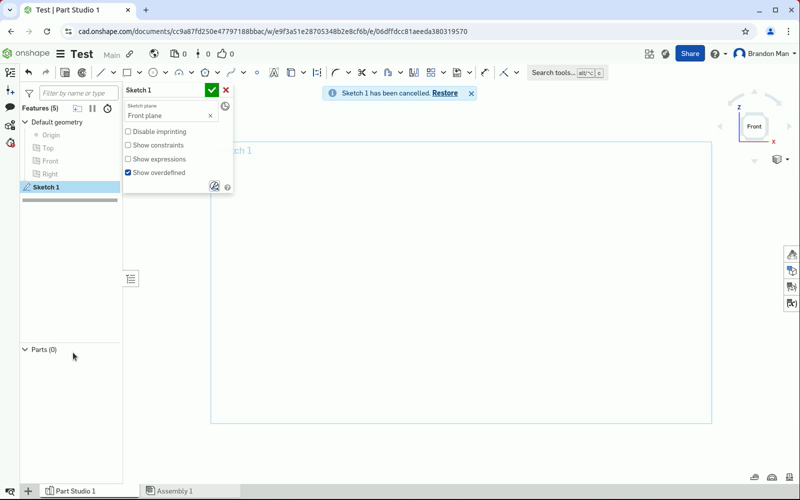
key(l)
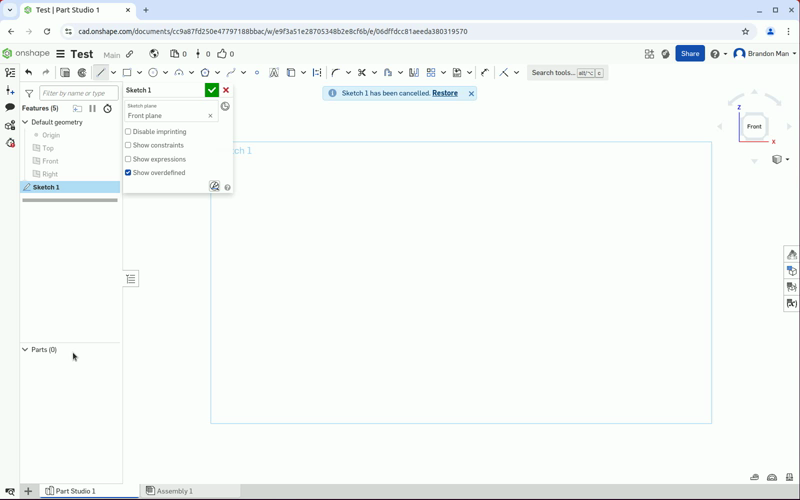
key_down(shift)
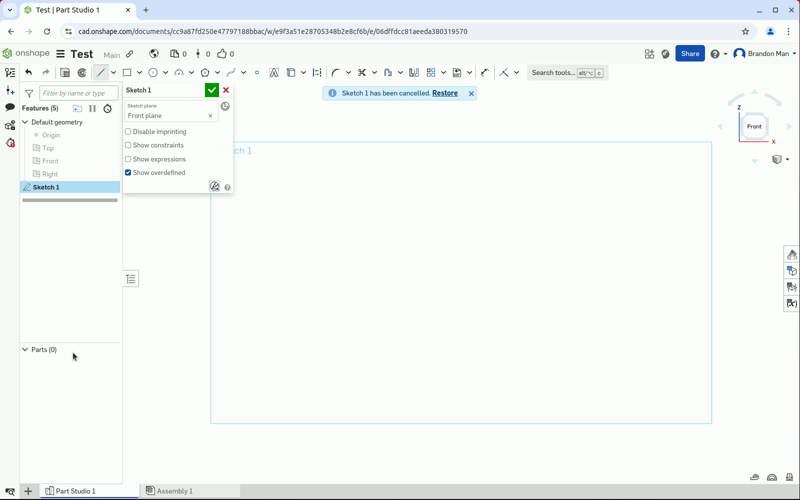
mouse_move(460, 282)
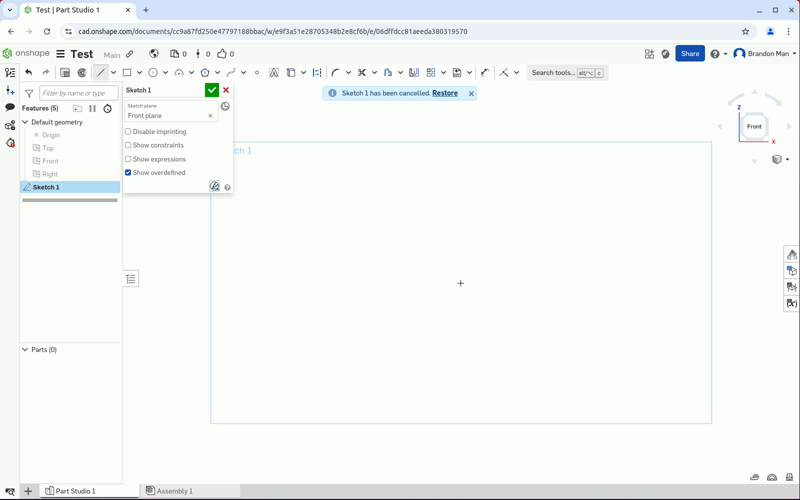
click(460, 282)
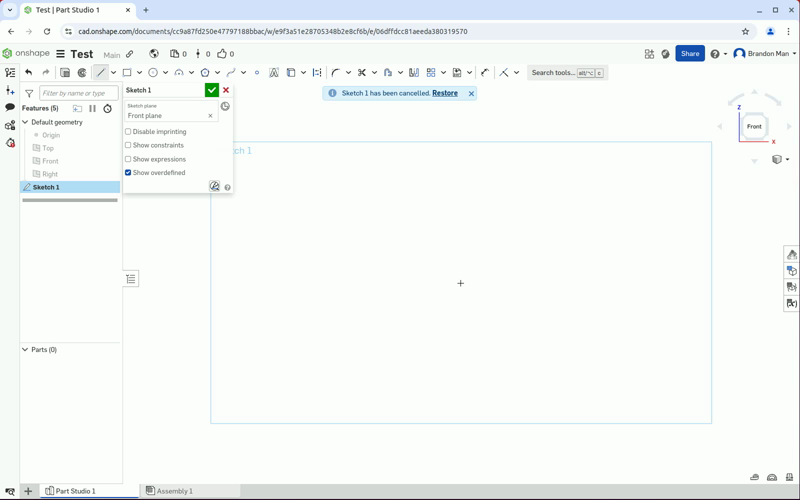
key_up(shift)
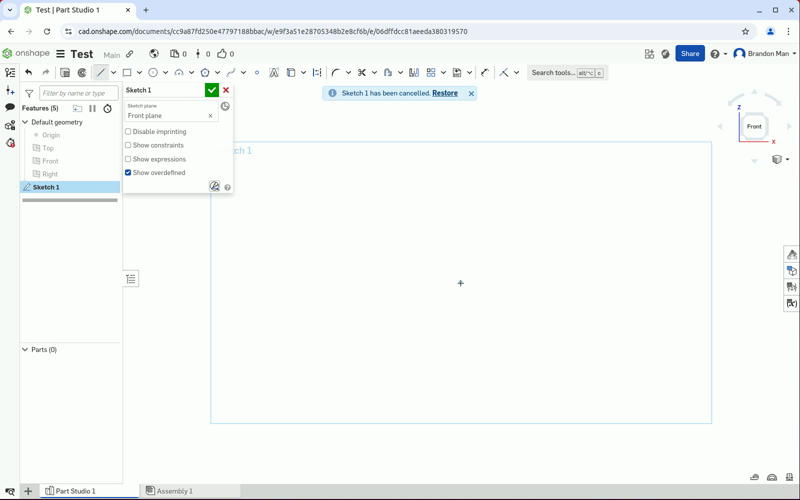
key_down(shift)
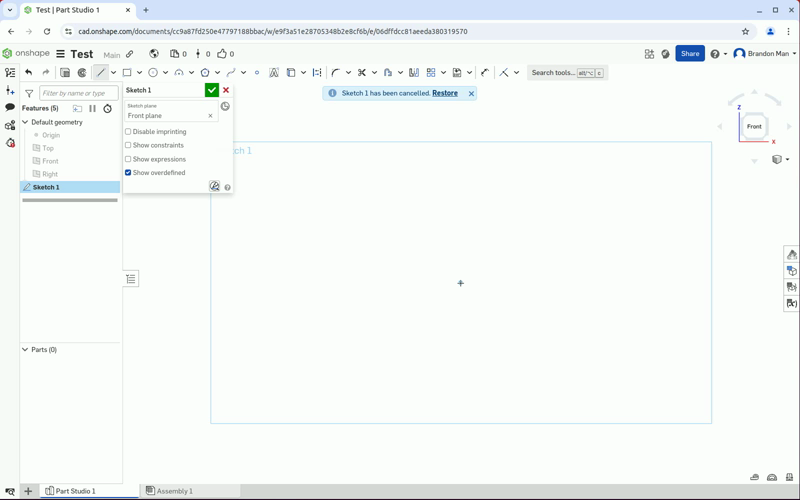
mouse_move(573, 282)
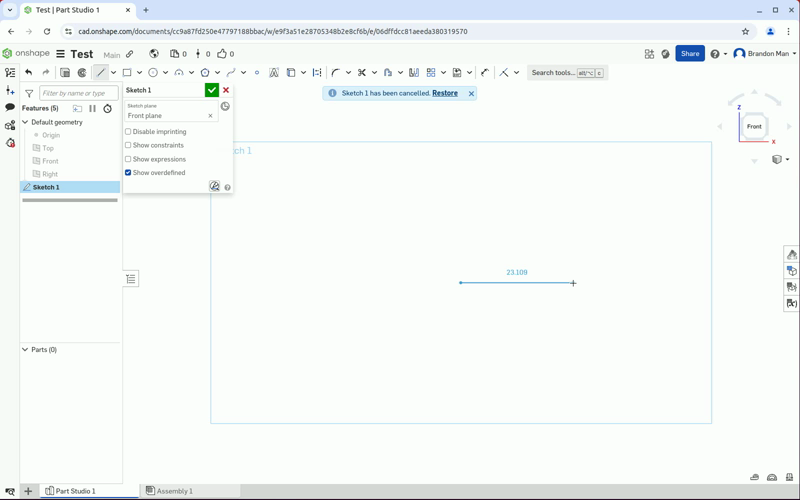
click(573, 282)
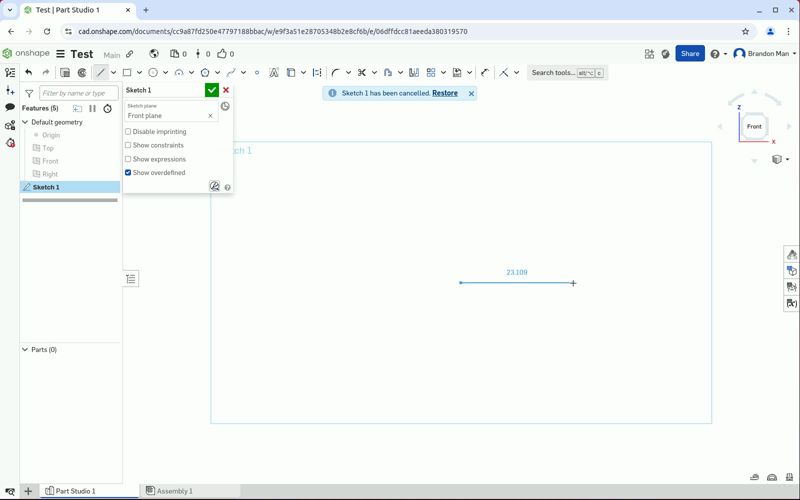
key_up(shift)
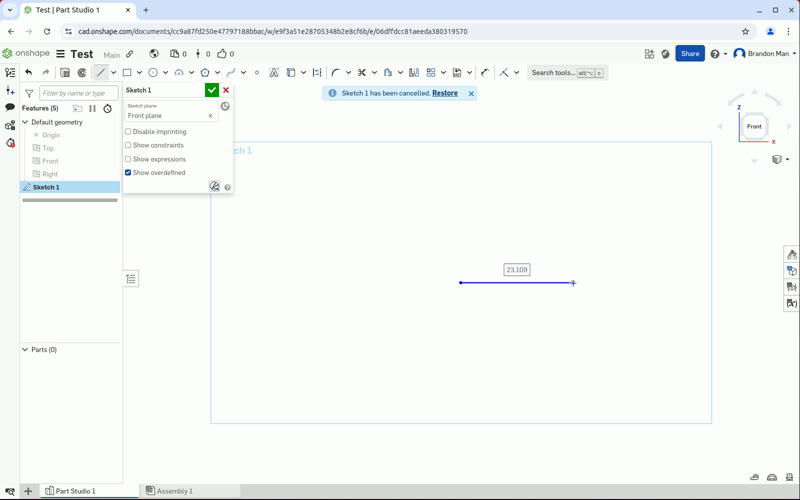
key_down(shift)
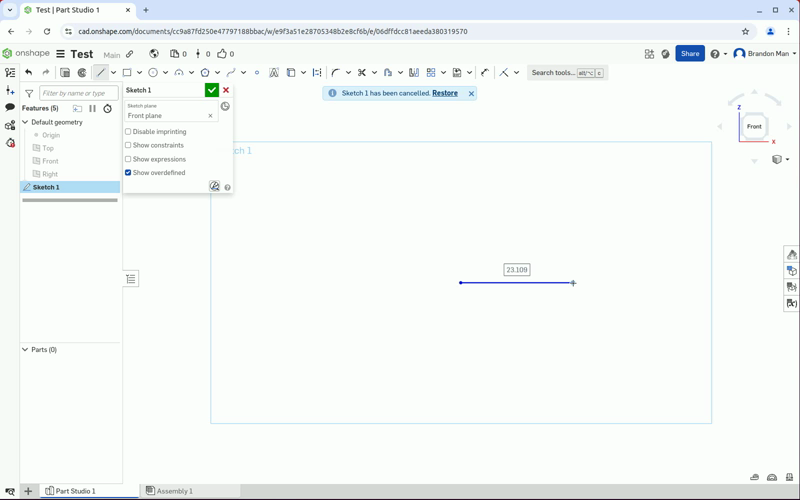
mouse_move(589, 282)
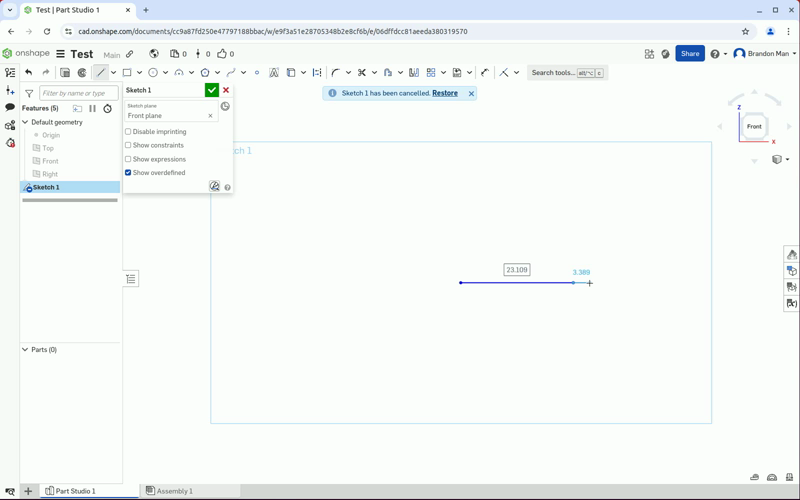
mouse_move(573, 275)
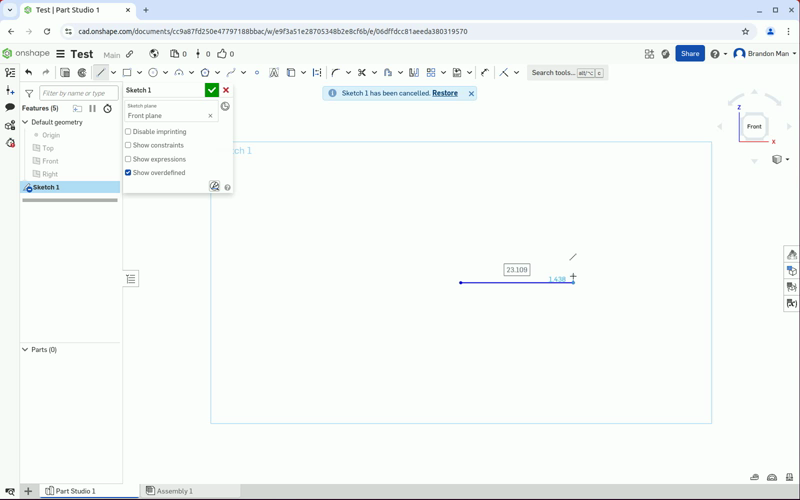
scroll(6)
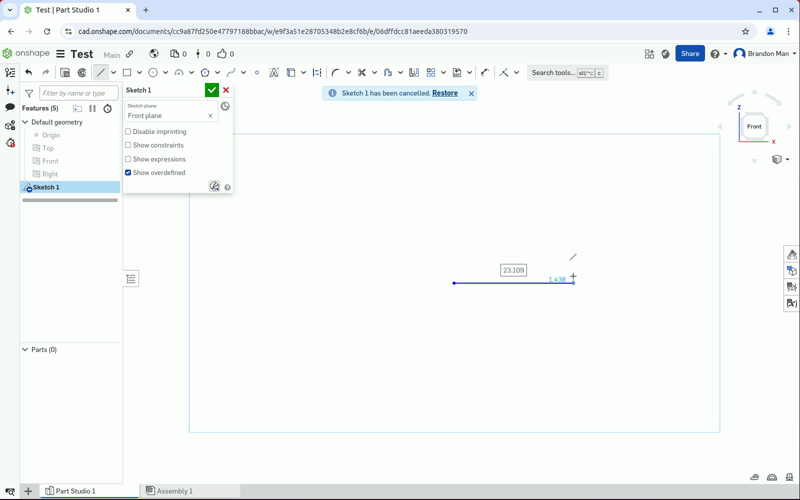
scroll(6)
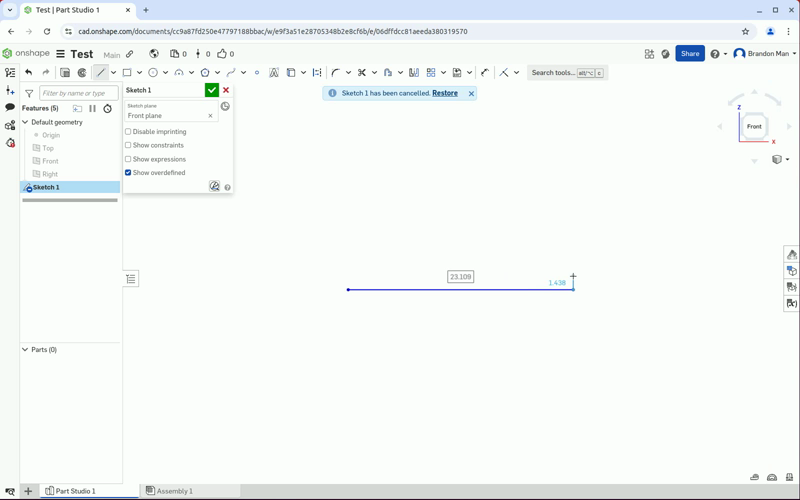
scroll(6)
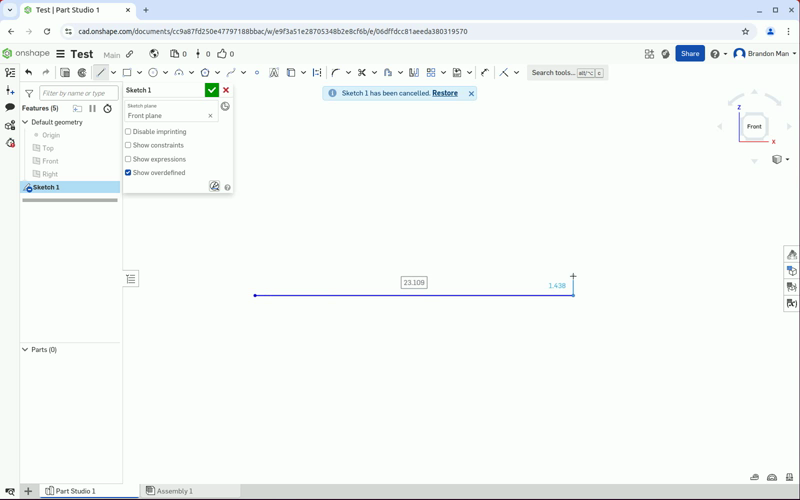
scroll(6)
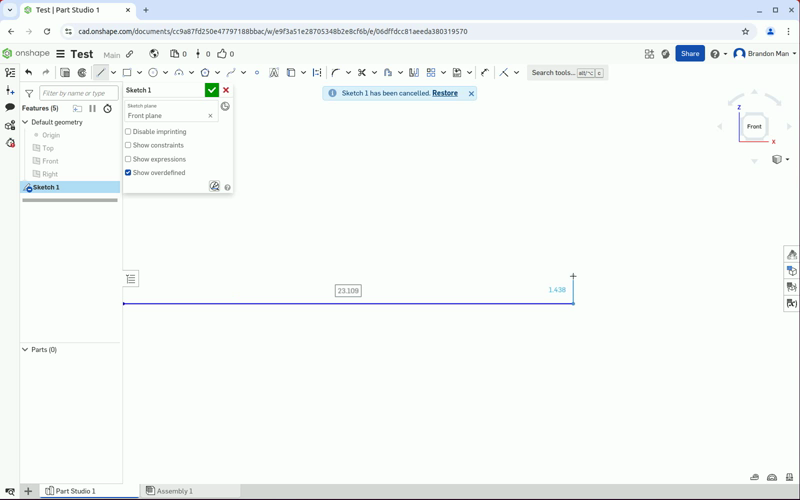
scroll(6)
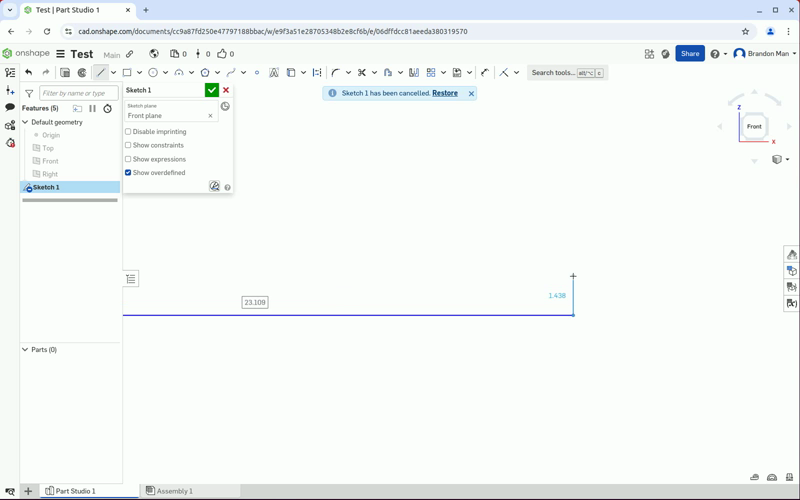
scroll(6)
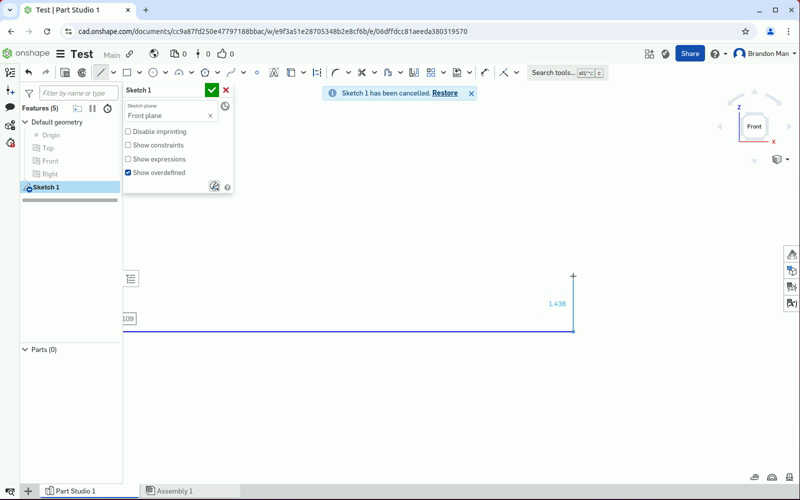
scroll(6)
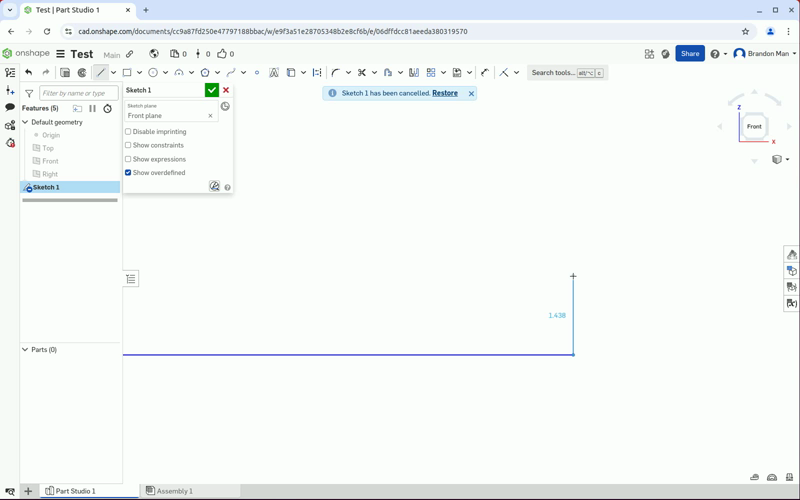
click(573, 275)
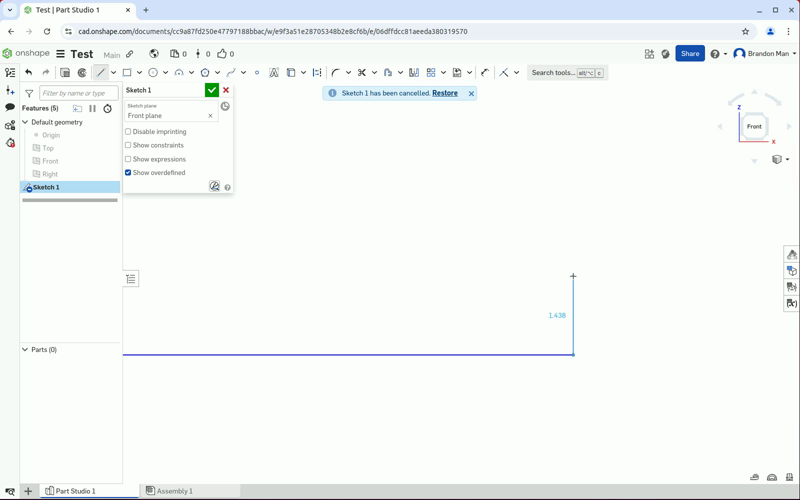
scroll(-6)
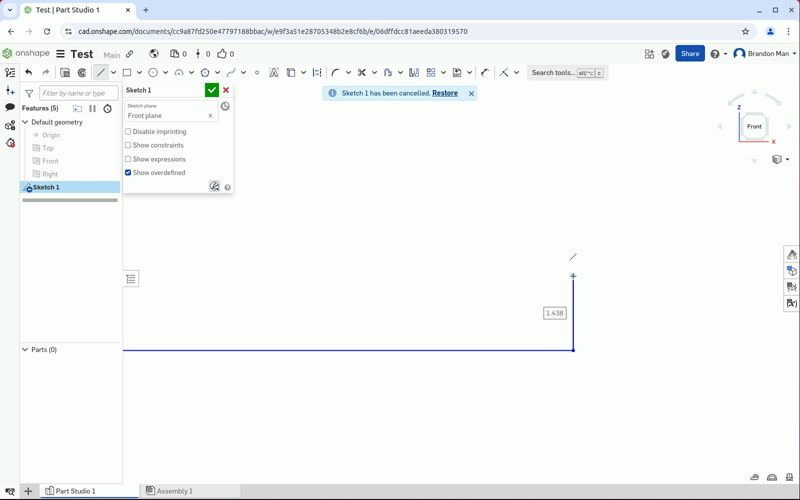
scroll(-6)
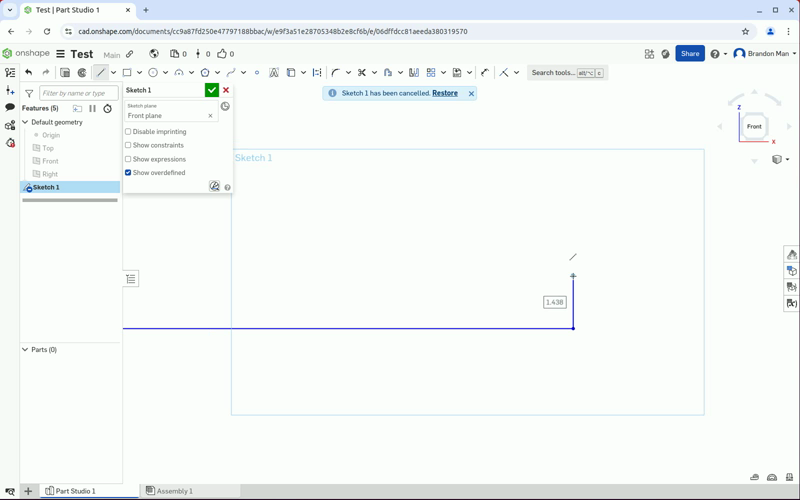
scroll(-6)
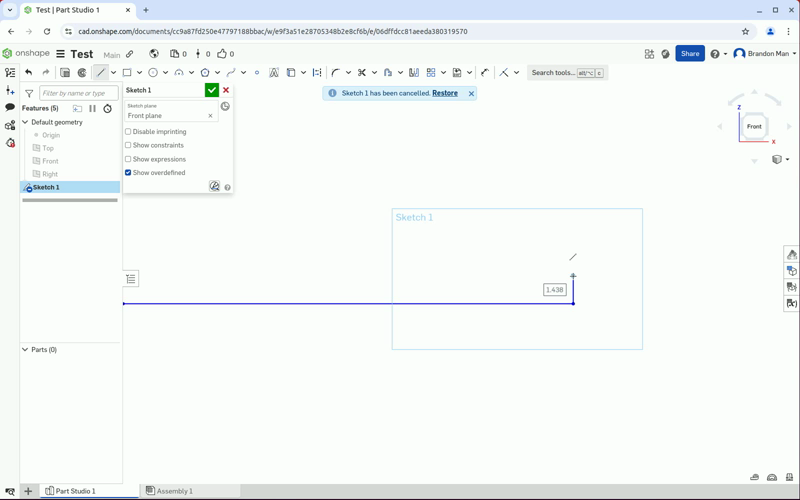
scroll(-6)
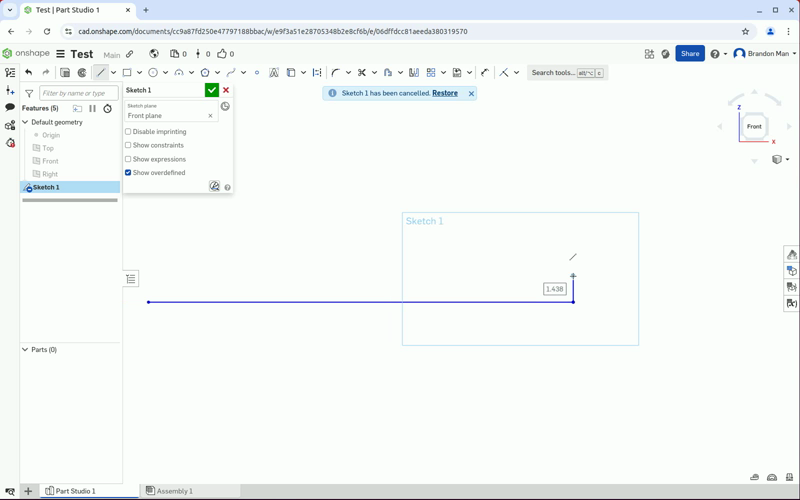
scroll(-6)
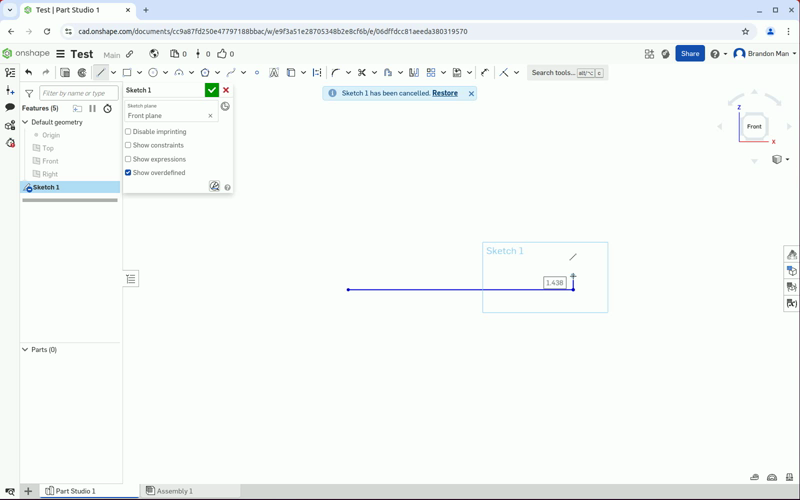
scroll(-6)
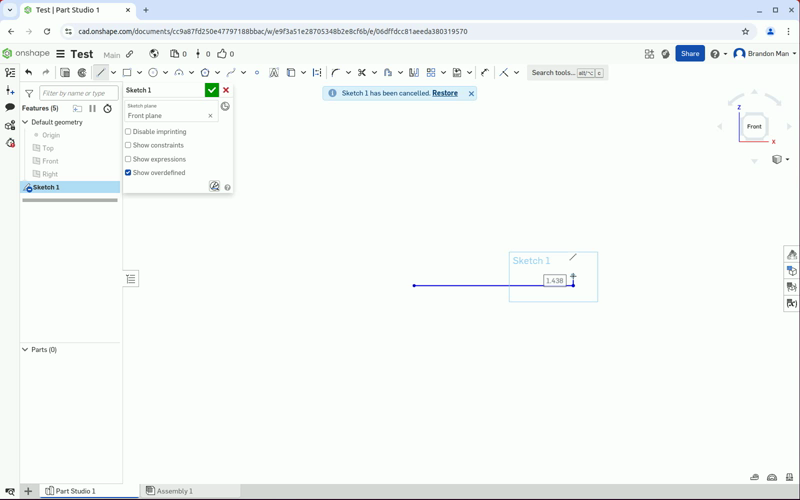
scroll(-6)
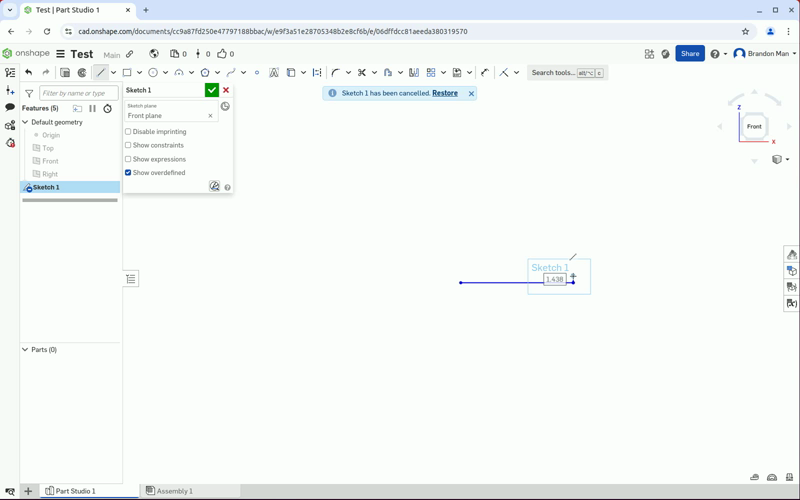
key_up(shift)
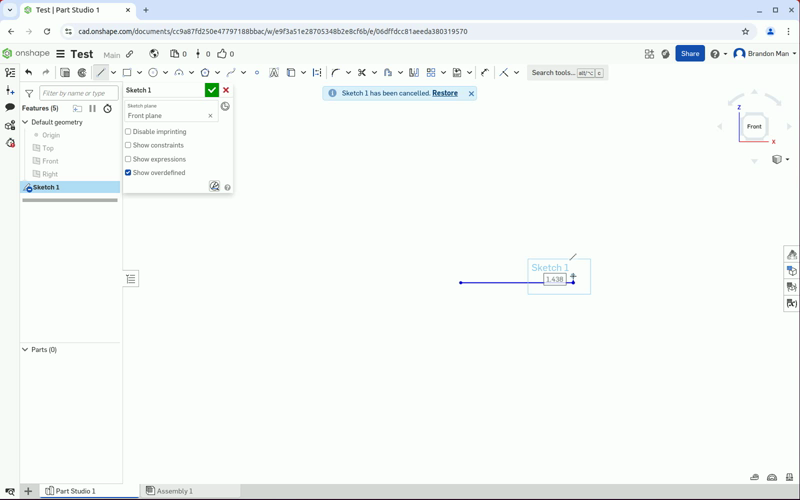
key_down(shift)
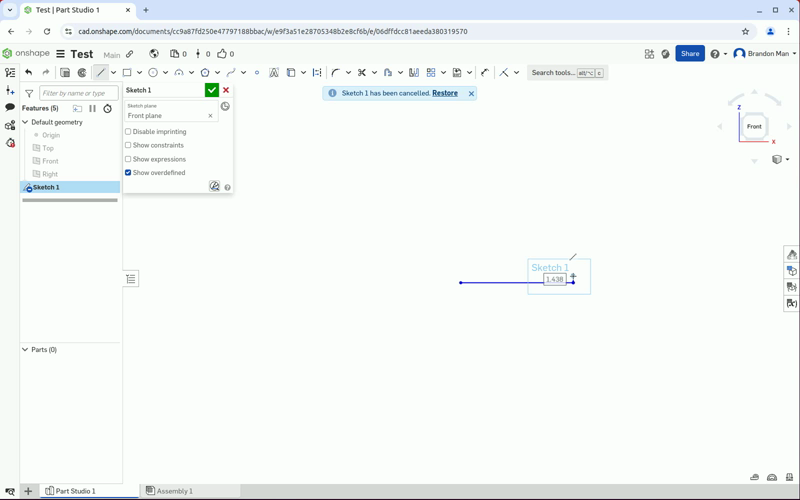
mouse_move(460, 275)
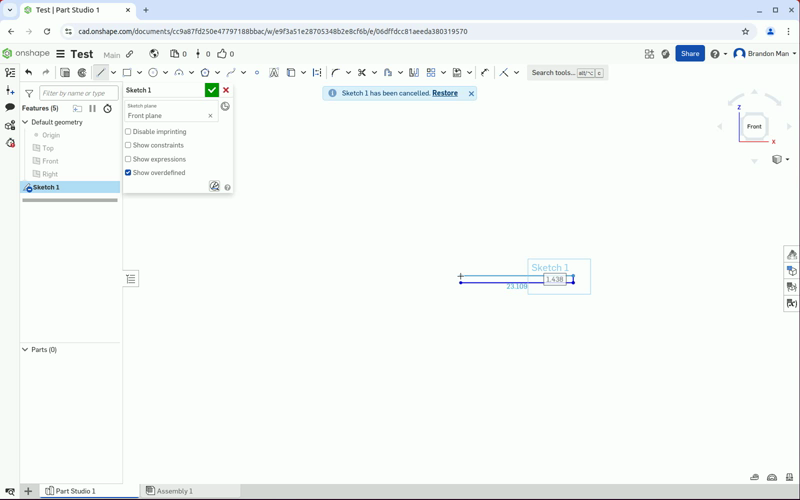
click(460, 275)
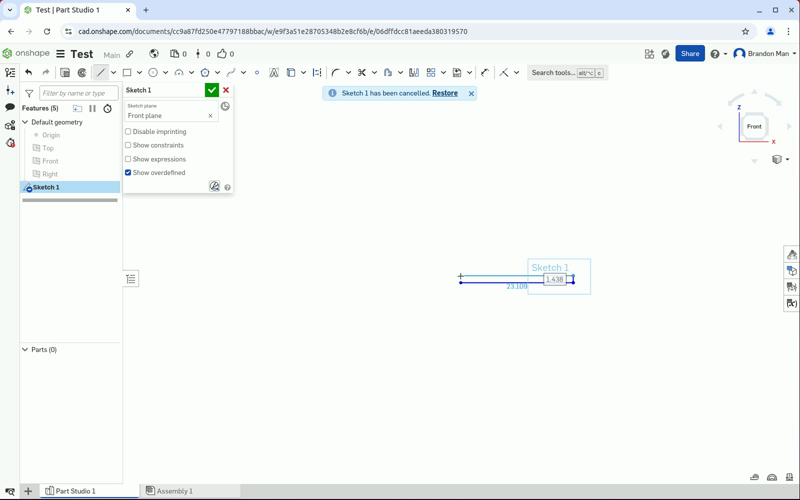
key_up(shift)
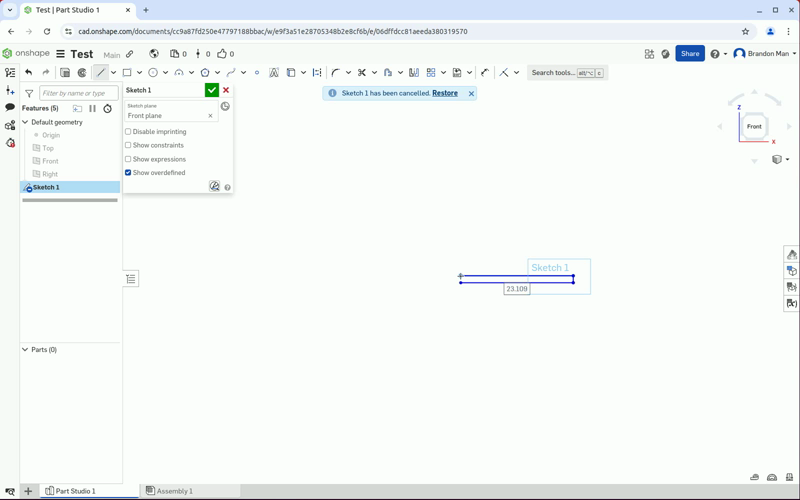
mouse_move(490, 275)
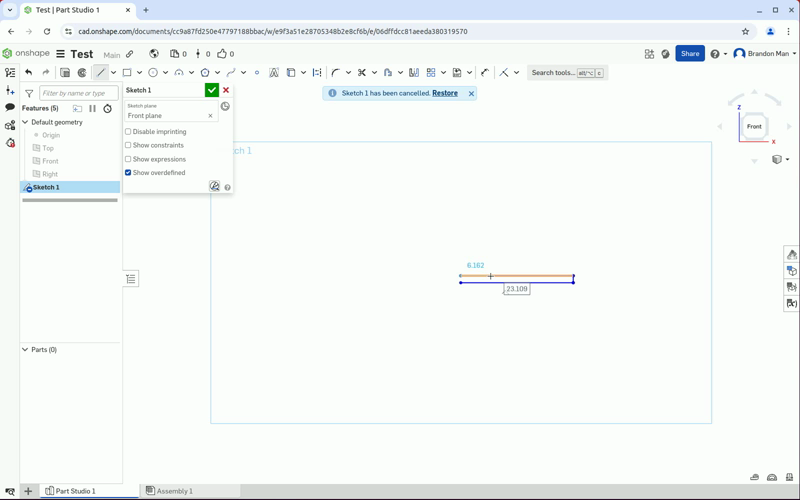
key_down(shift)
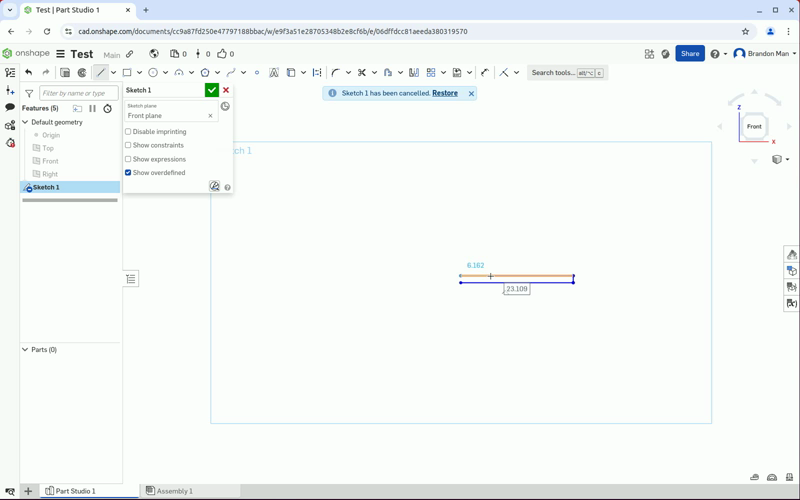
mouse_move(460, 282)
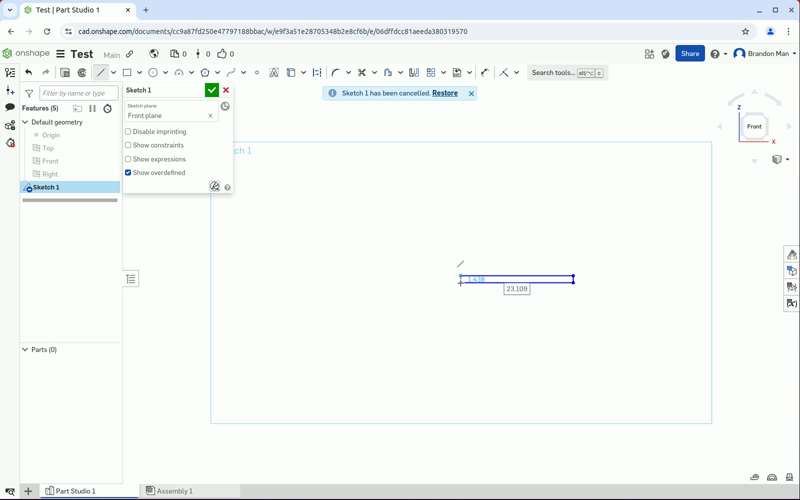
scroll(6)
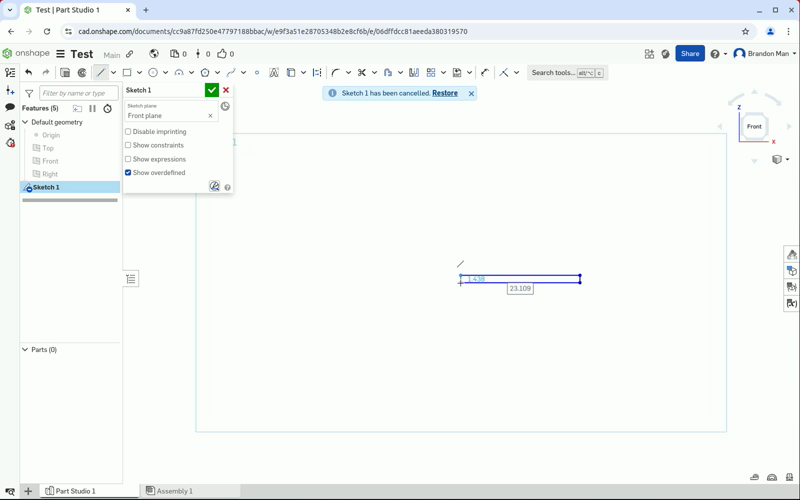
scroll(6)
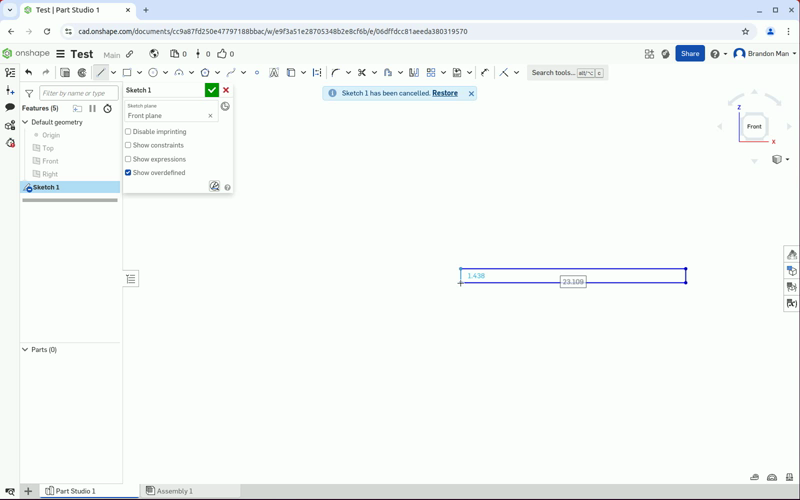
scroll(6)
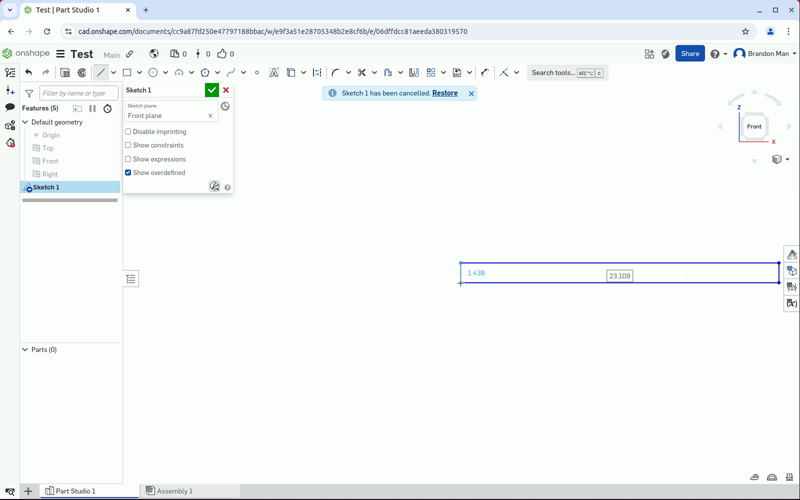
scroll(6)
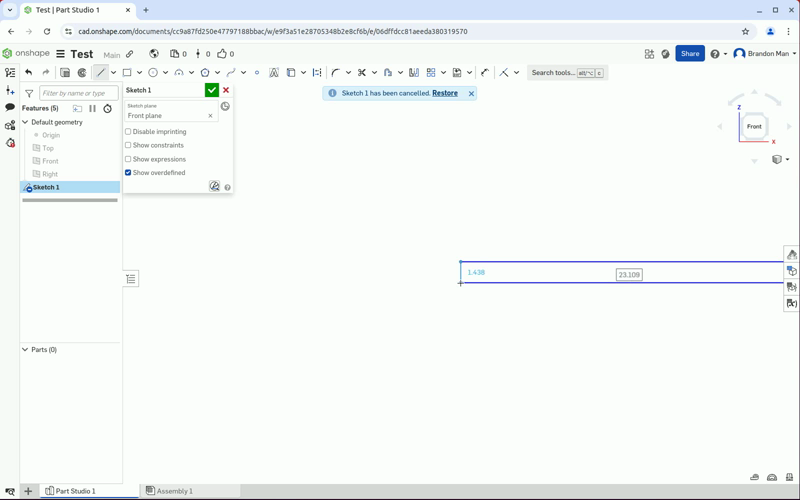
scroll(6)
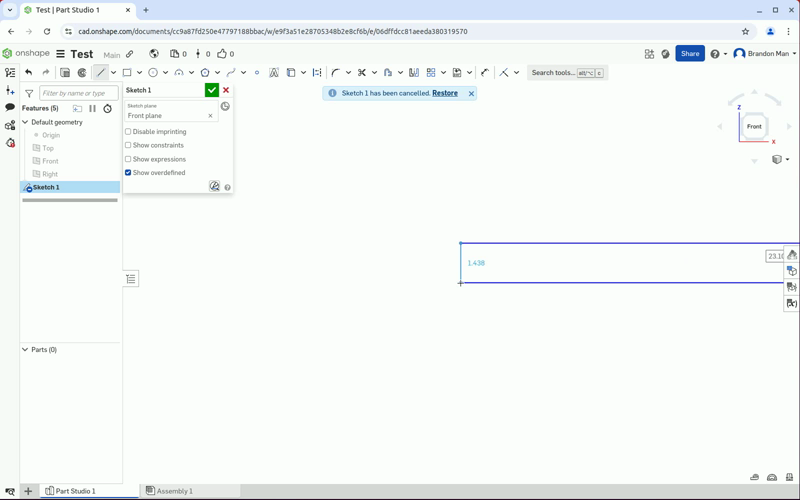
scroll(6)
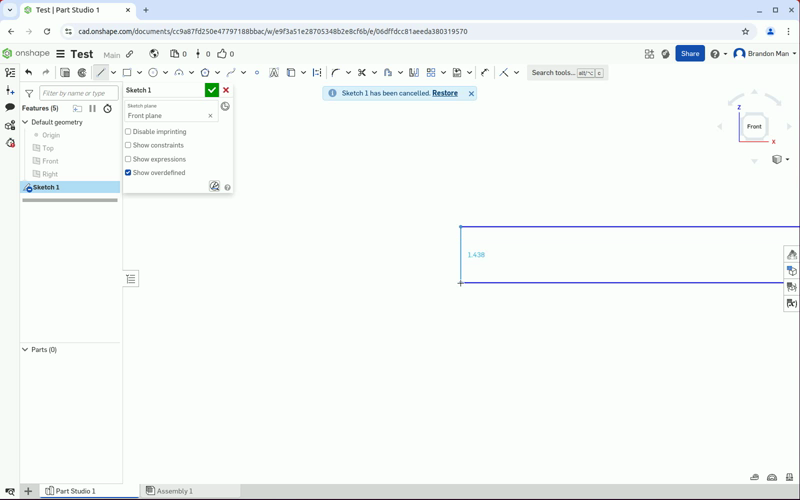
scroll(6)
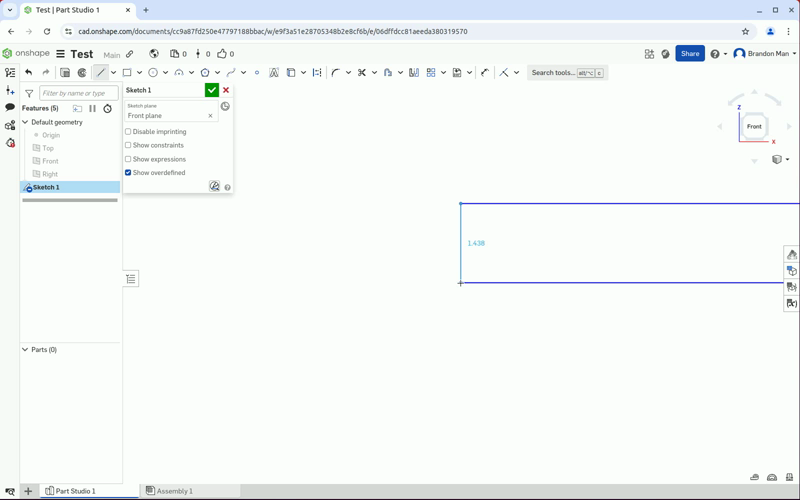
key_up(shift)
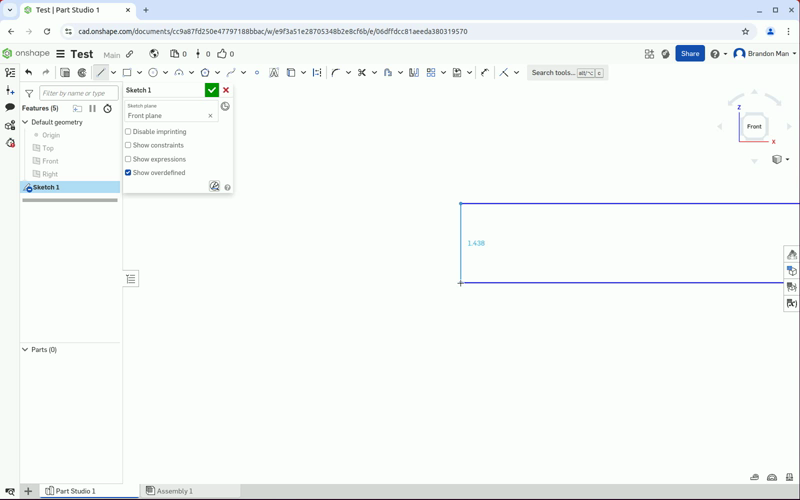
click(460, 282)
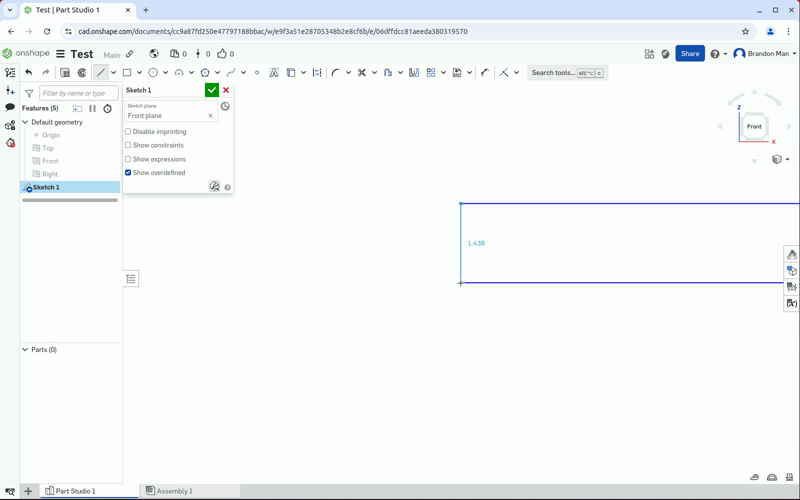
scroll(-6)
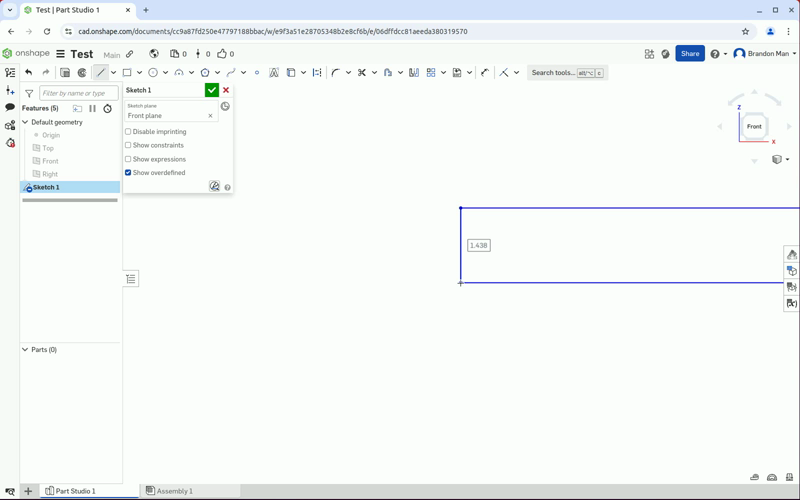
scroll(-6)
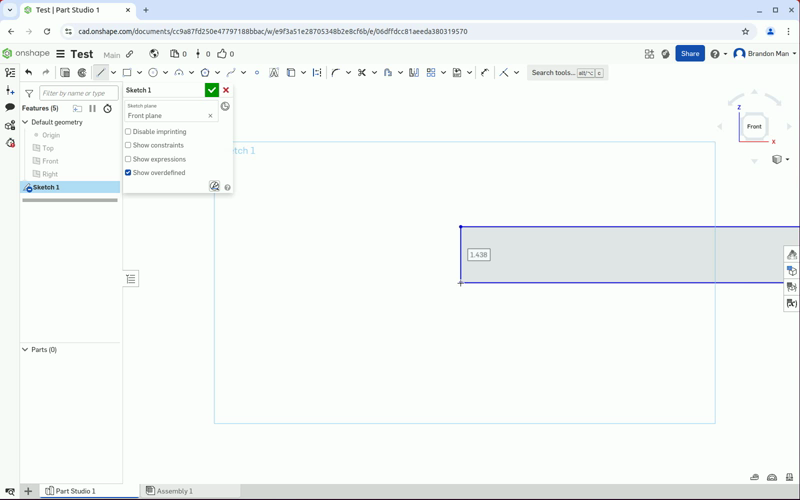
scroll(-6)
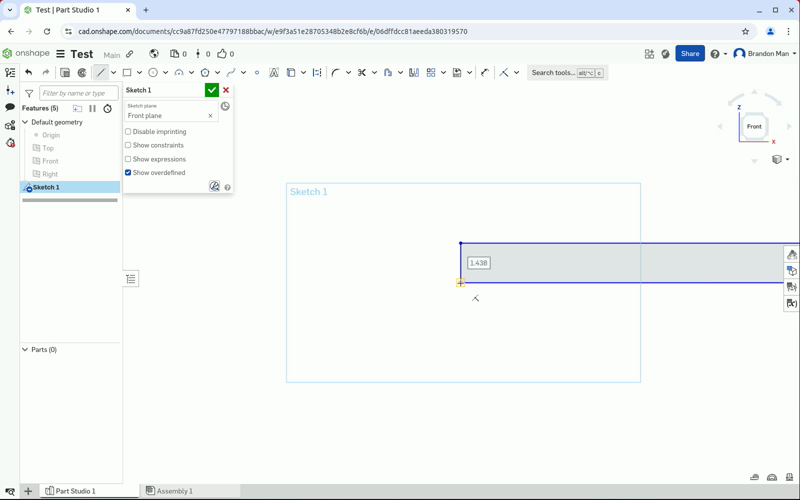
scroll(-6)
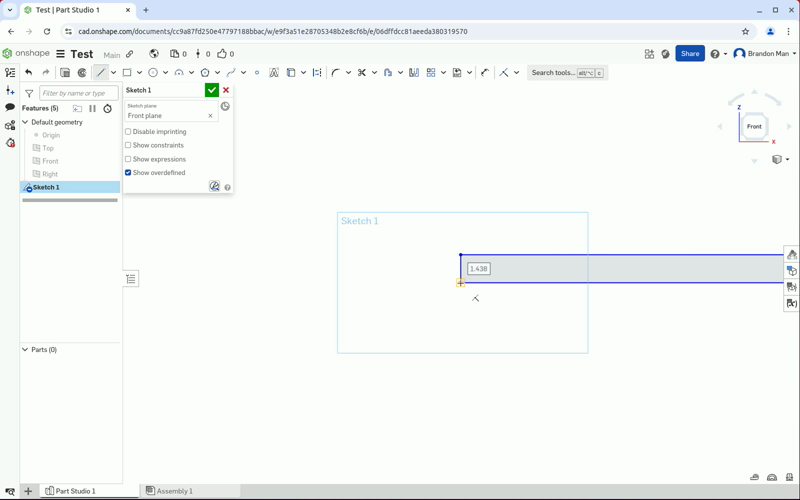
scroll(-6)
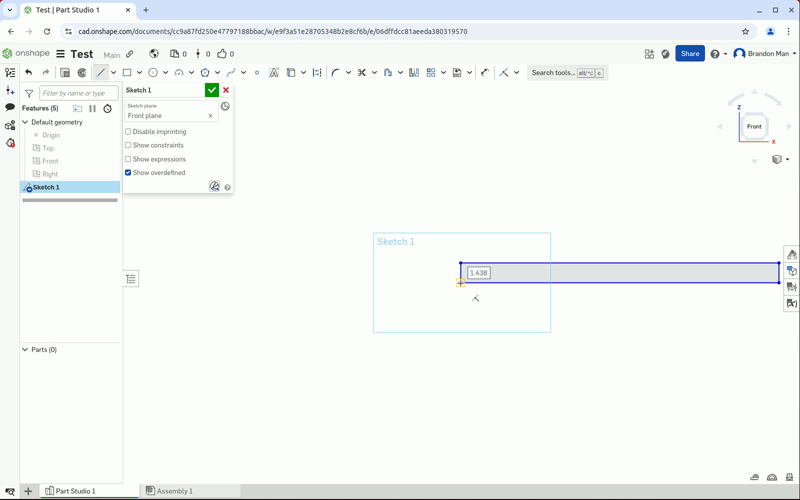
scroll(-6)
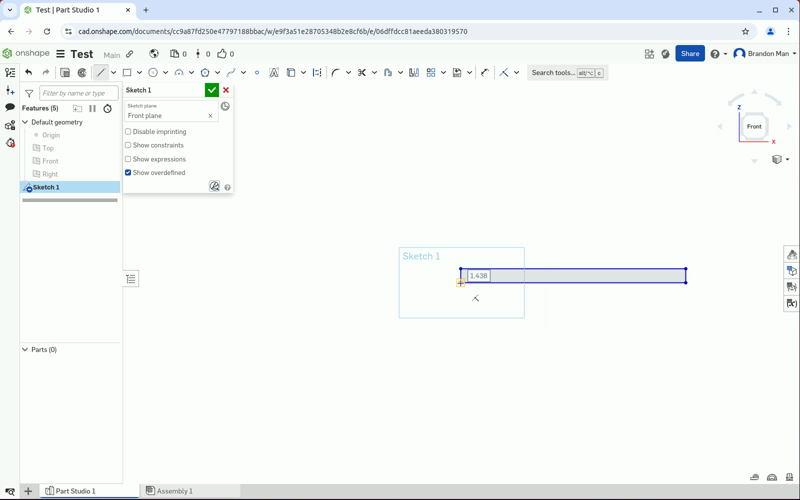
scroll(-6)
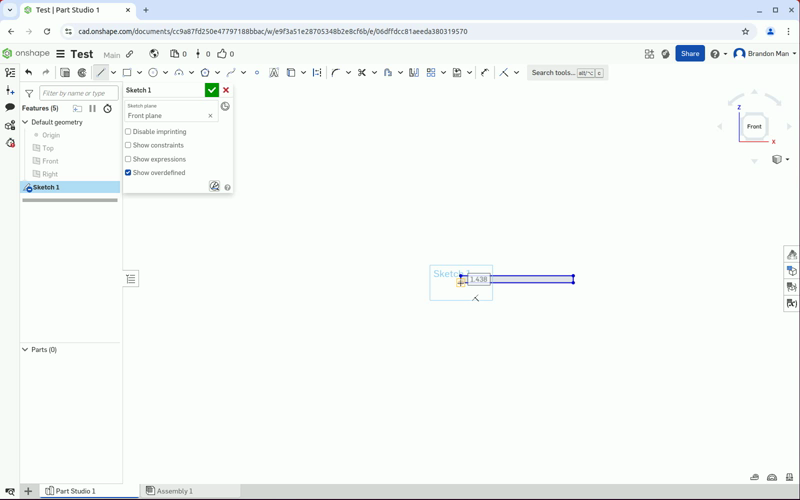
key(esc)
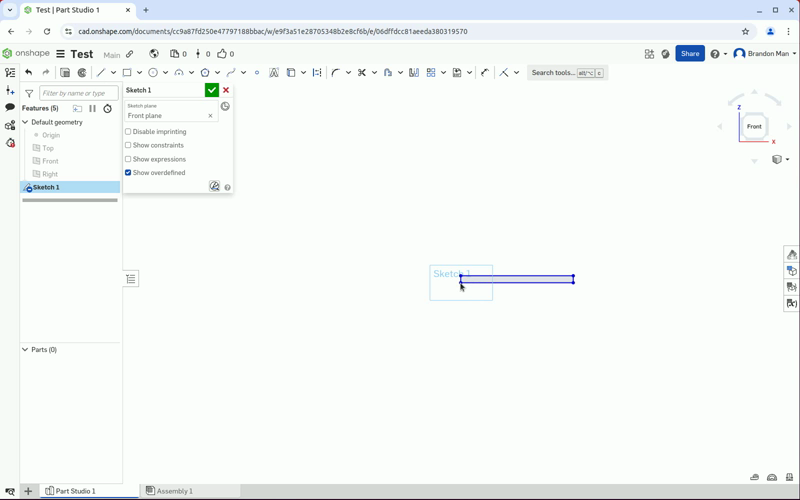
mouse_move(486, 278)
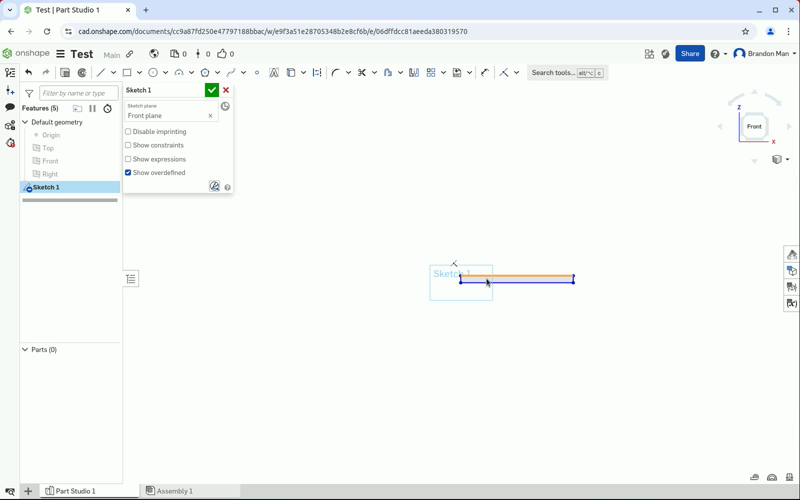
scroll(6)
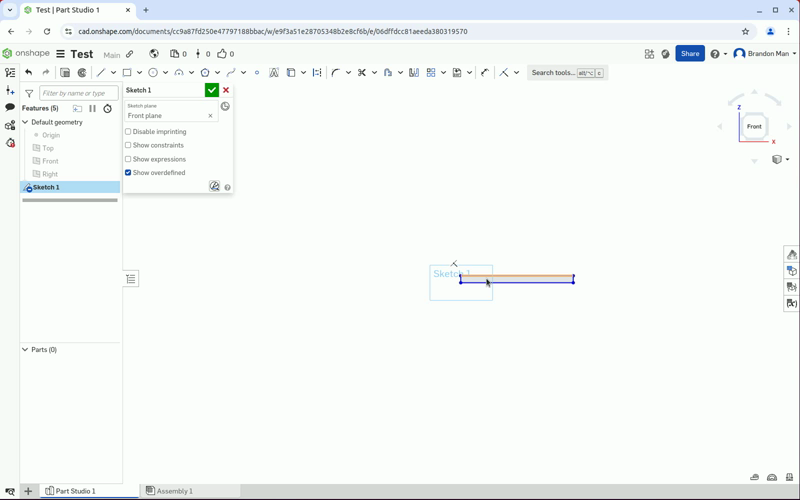
scroll(6)
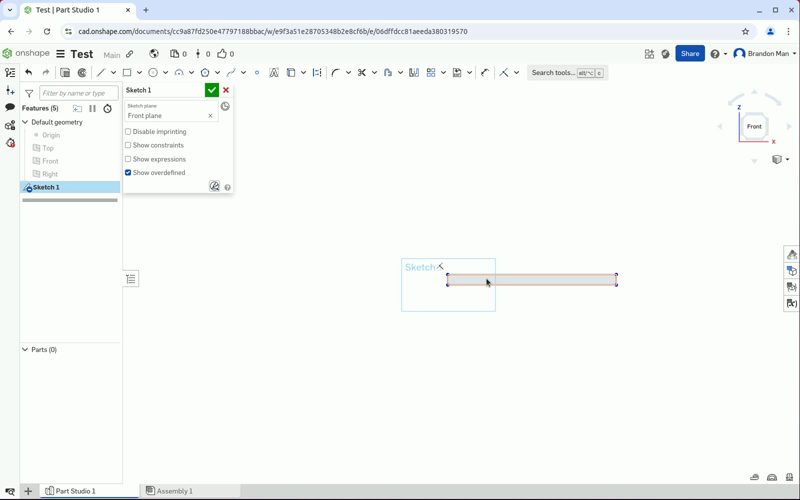
scroll(6)
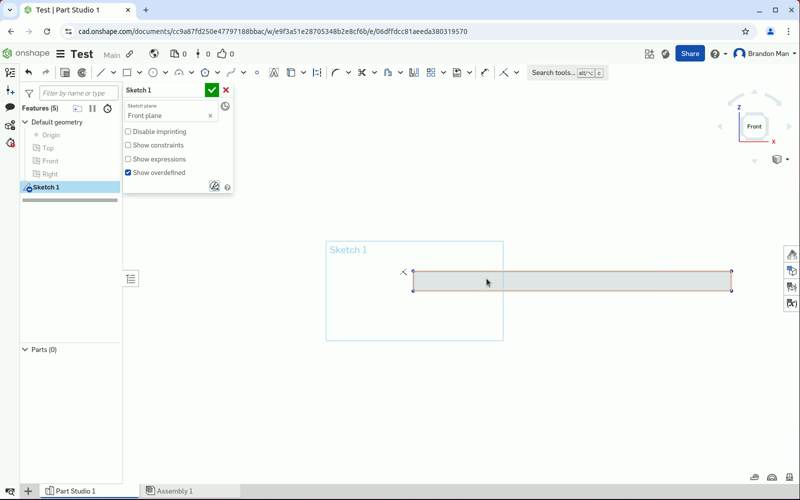
scroll(6)
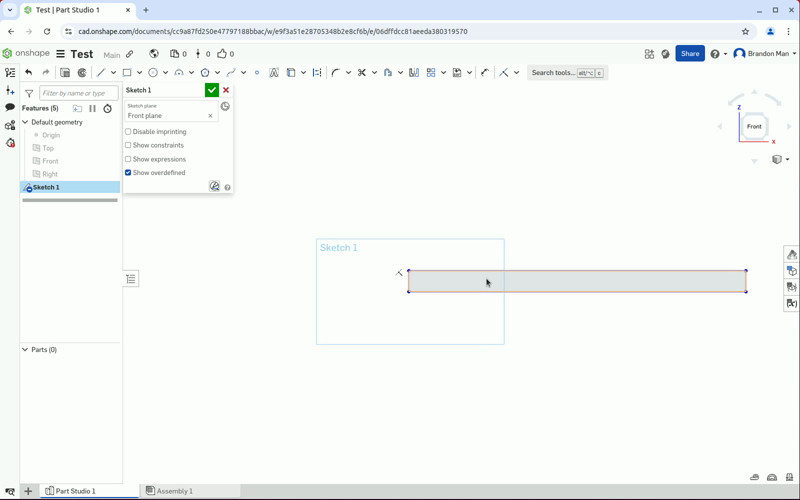
scroll(6)
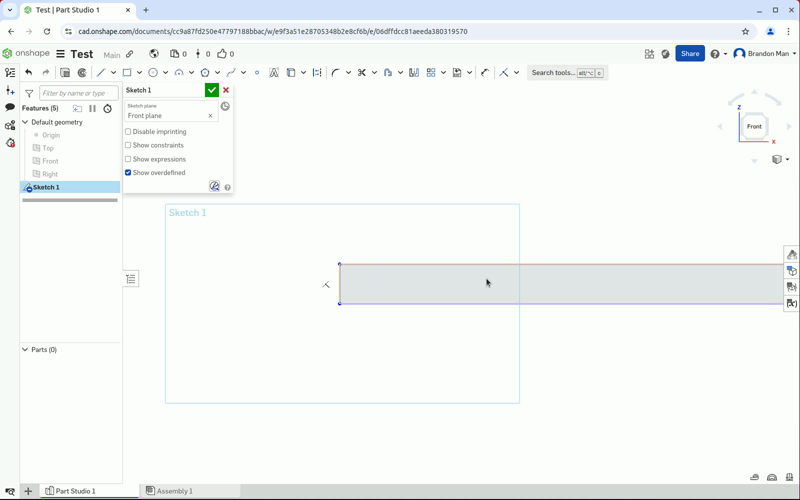
scroll(6)
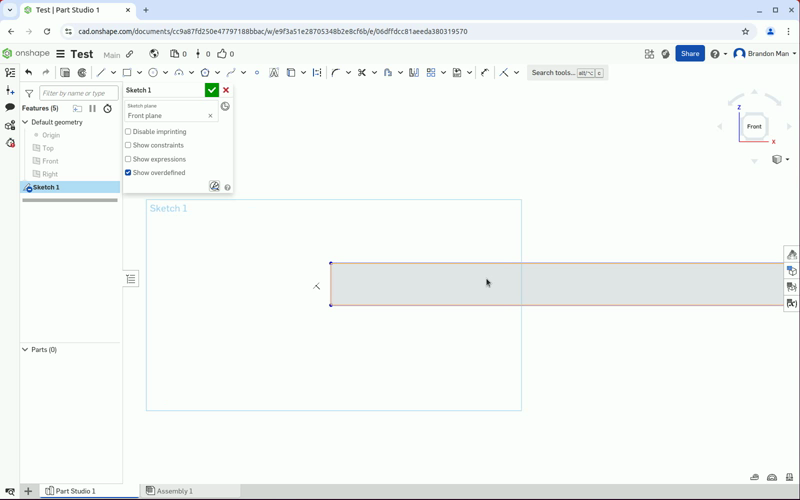
scroll(6)
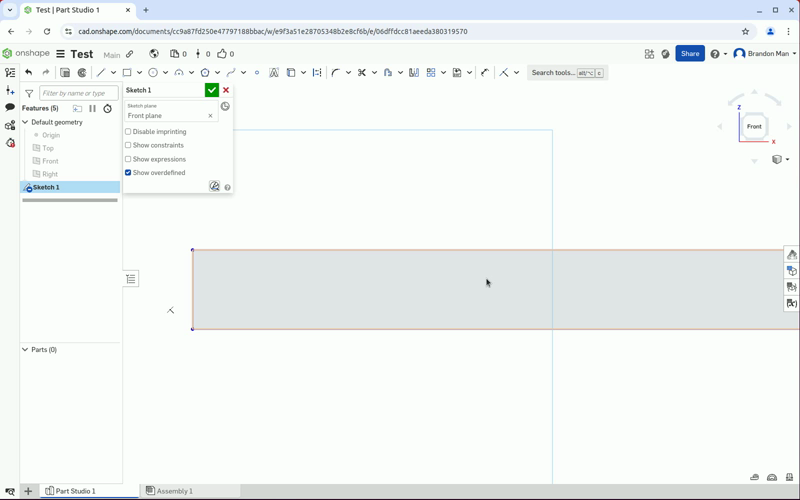
click(486, 278)
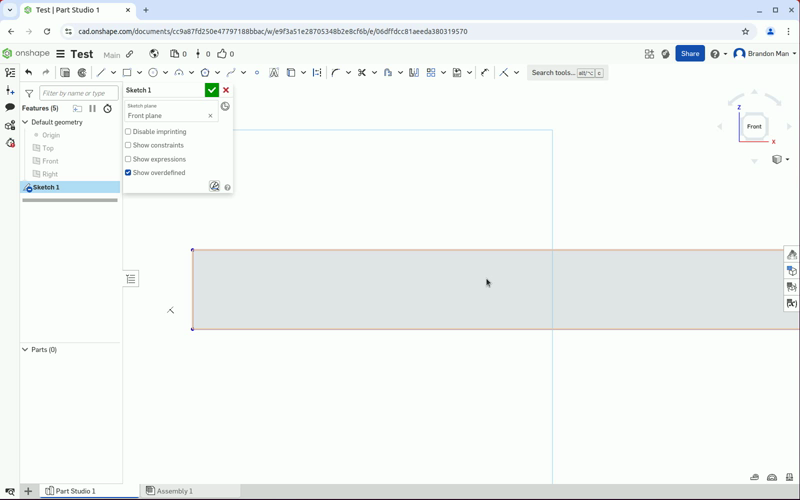
scroll(-6)
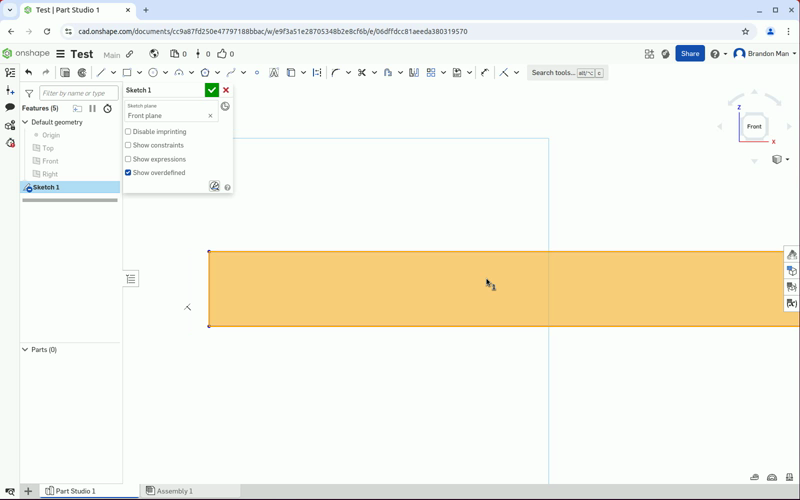
scroll(-6)
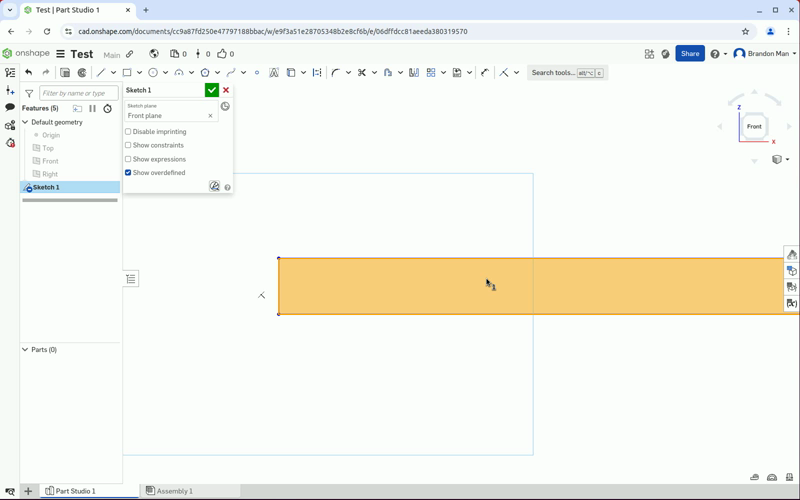
scroll(-6)
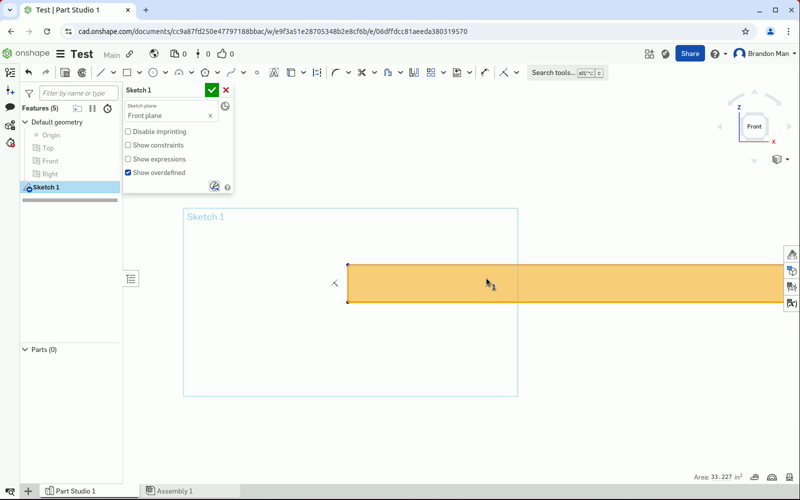
scroll(-6)
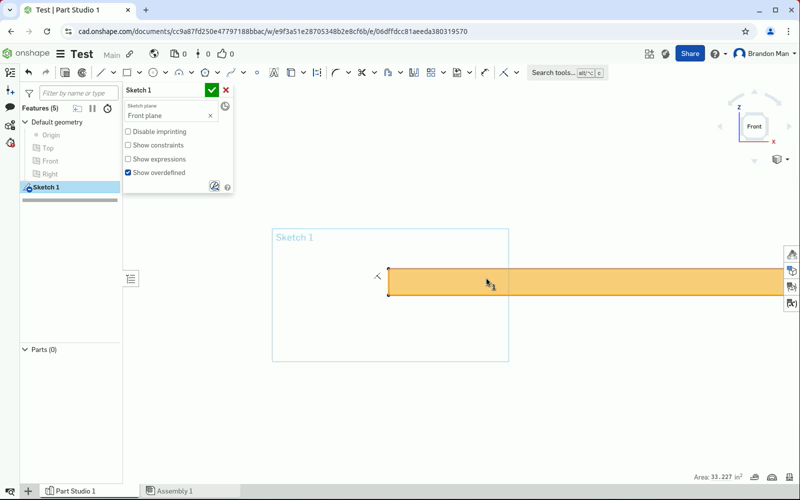
scroll(-6)
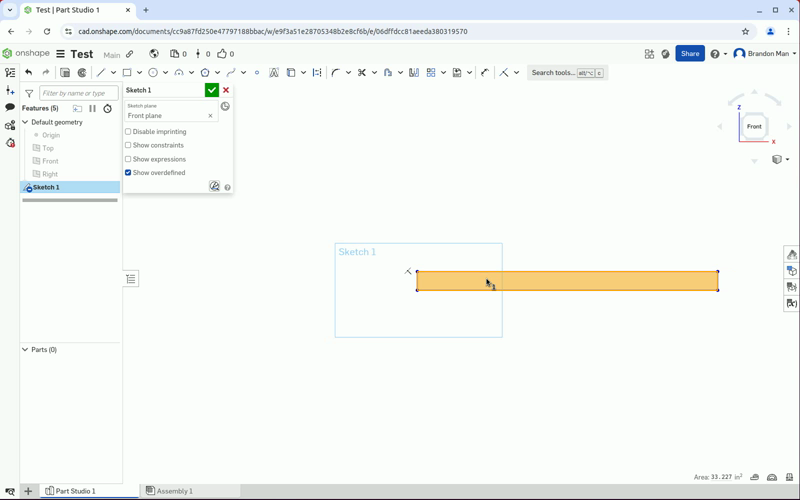
scroll(-6)
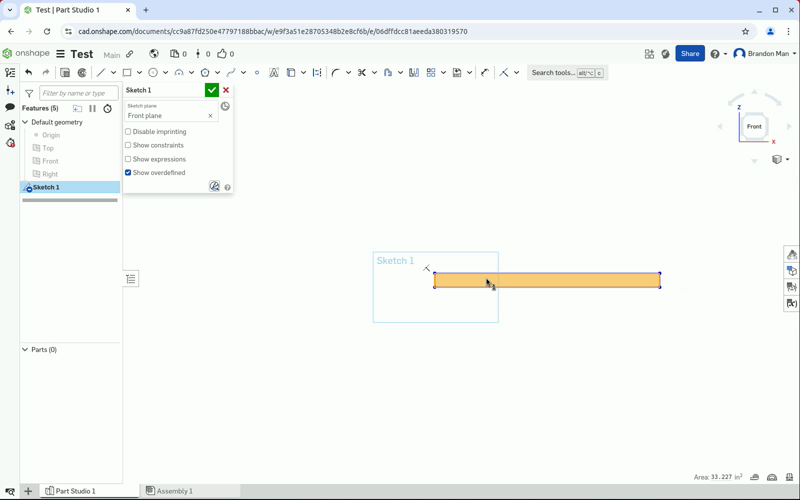
scroll(-6)
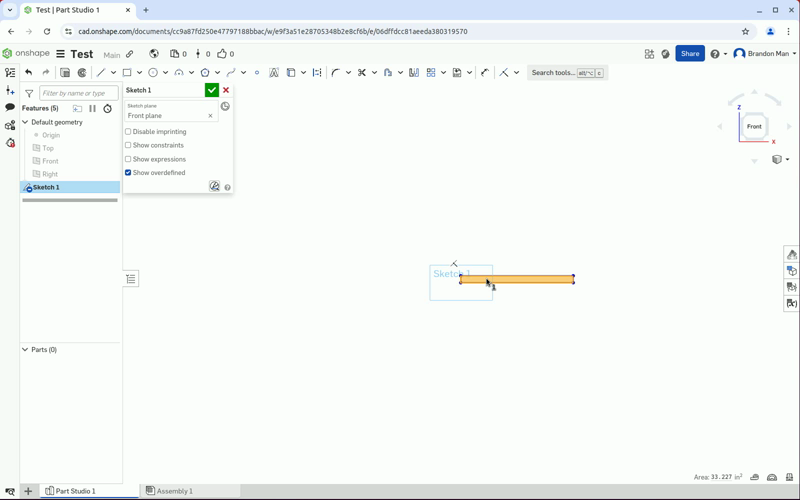
mouse_move(73, 352)
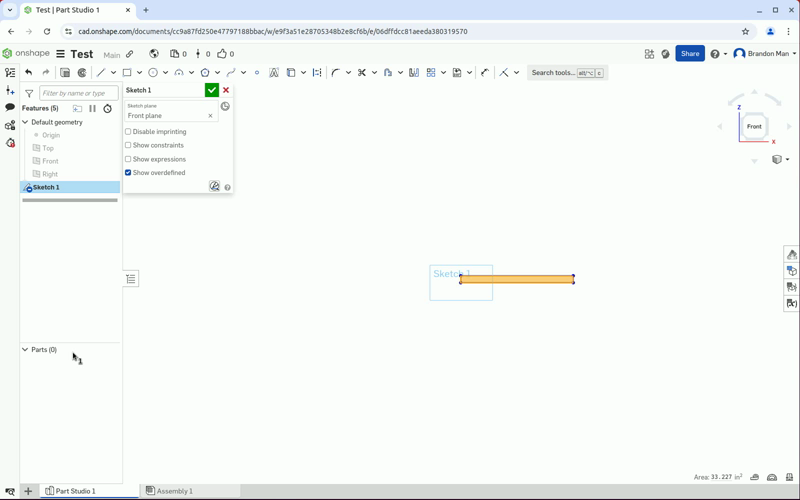
key(shift+y)
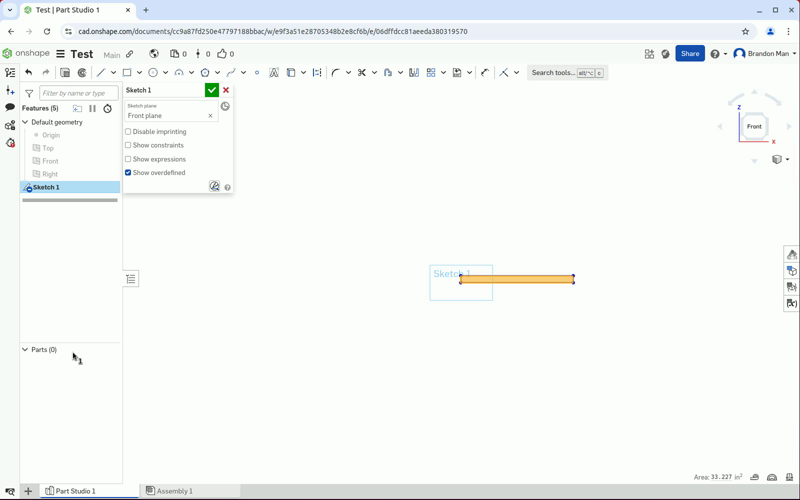
key(shift+e)
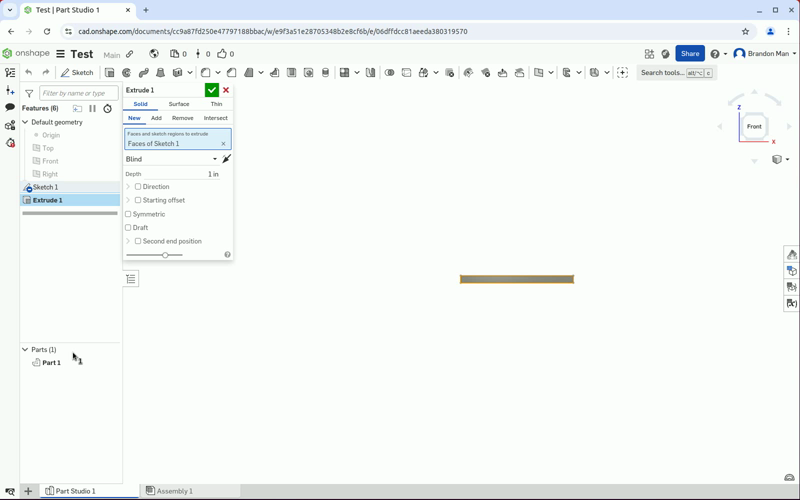
mouse_move(143, 106)
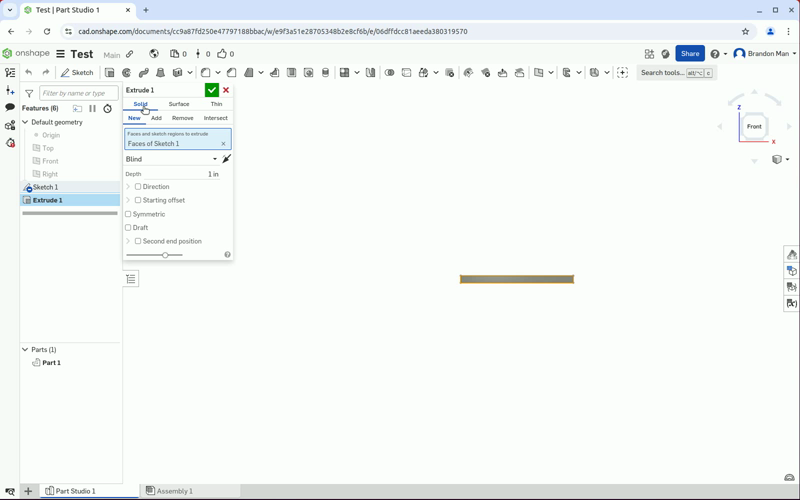
click(143, 106)
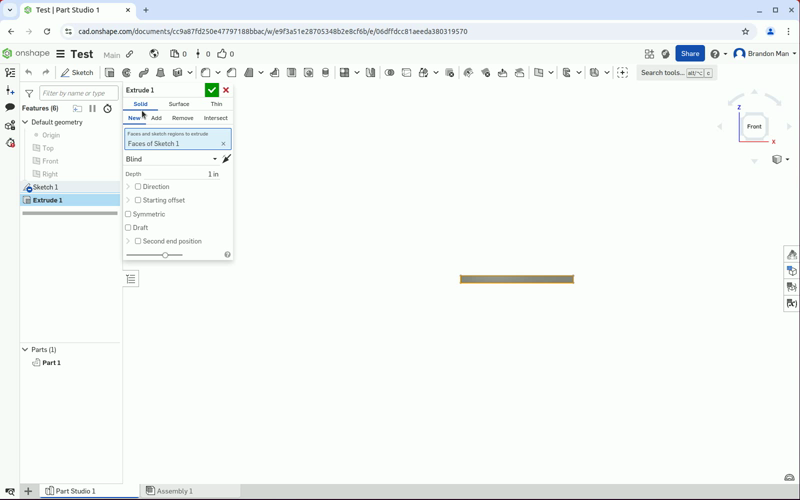
mouse_move(137, 120)
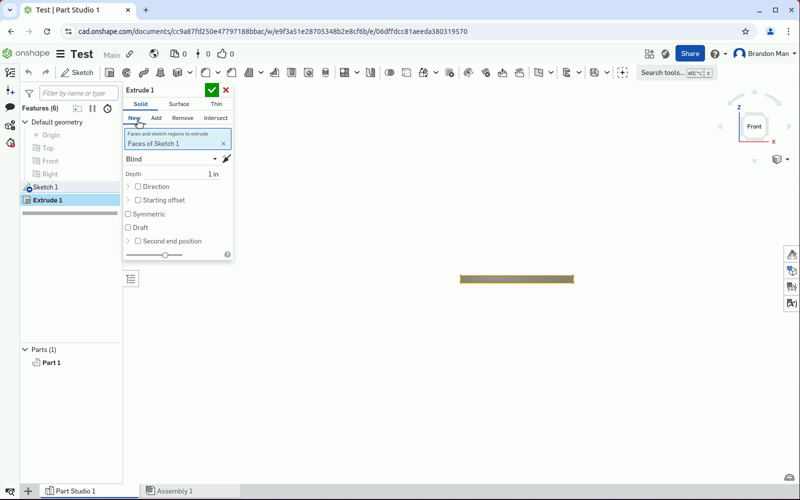
click(137, 120)
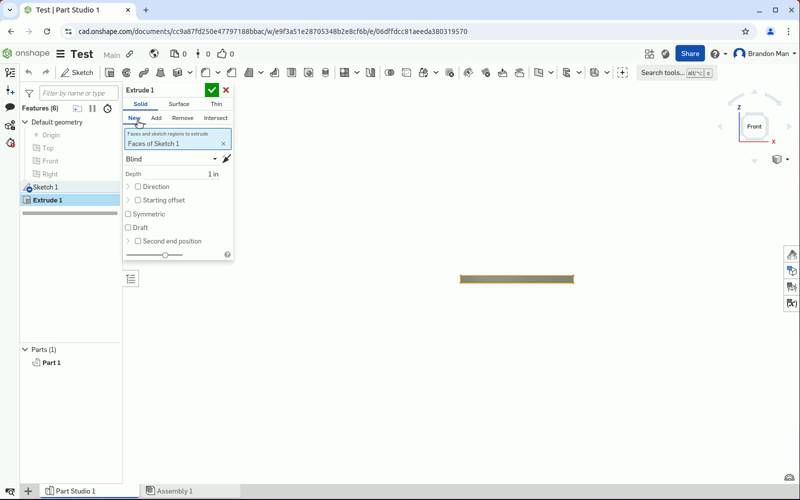
key(tab, 4)
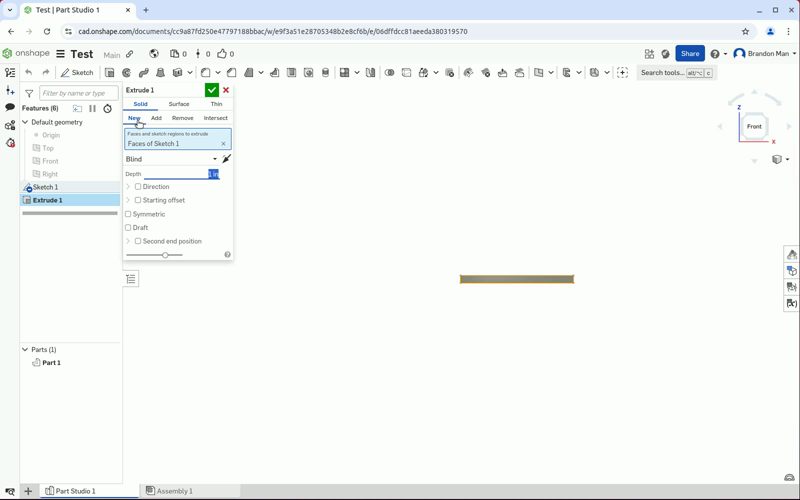
text(10.11)
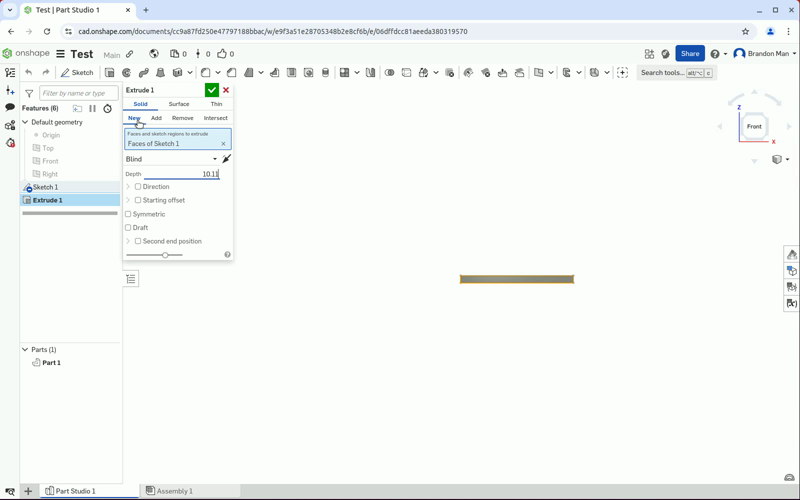
key(enter)
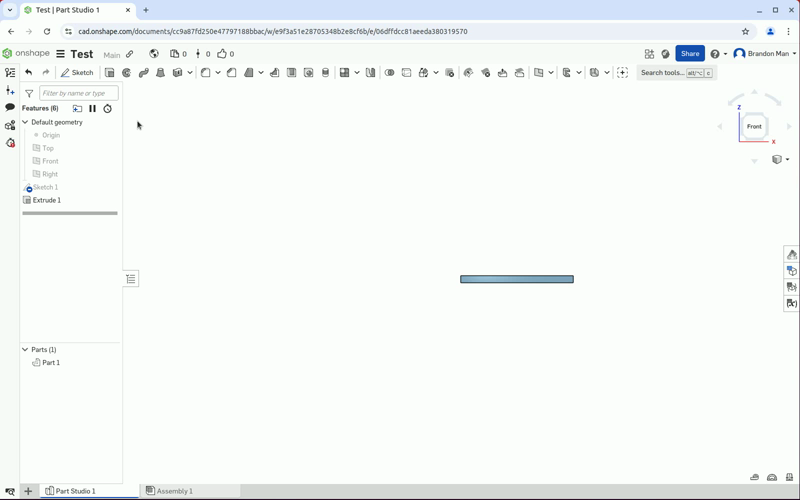
key(shift+h)
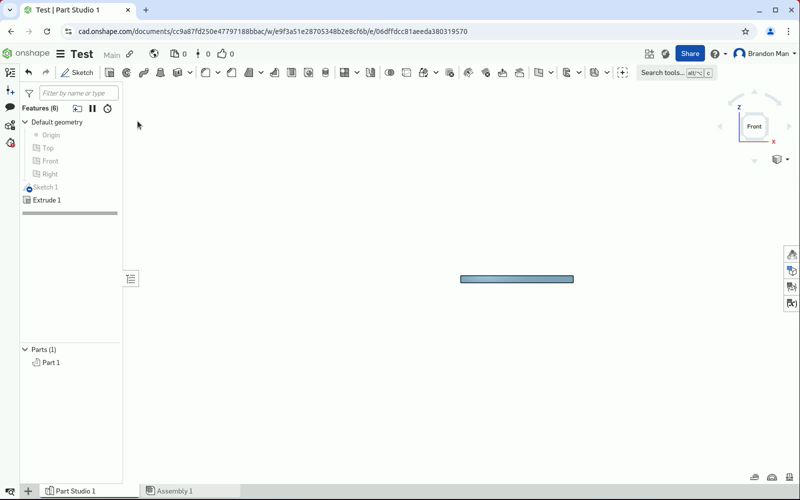
key(shift+h)
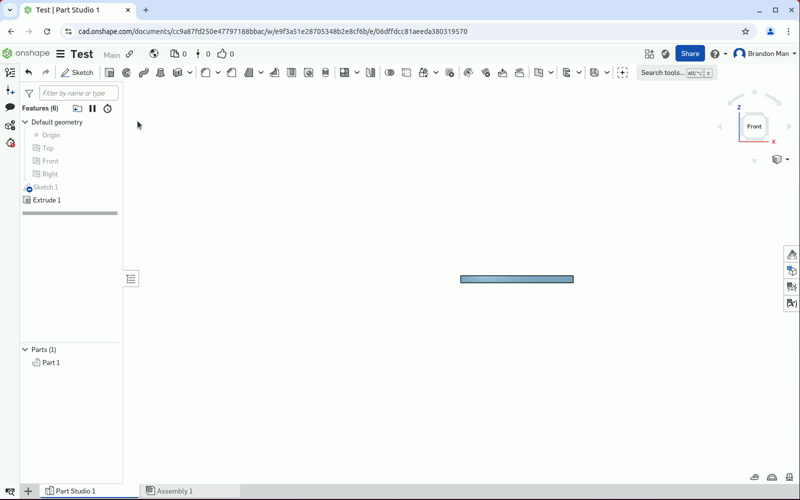
mouse_move(73, 189)
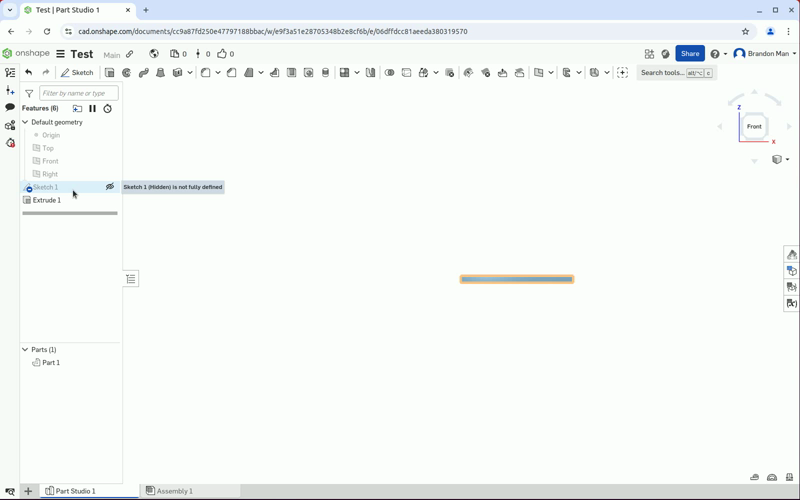
click(73, 189)
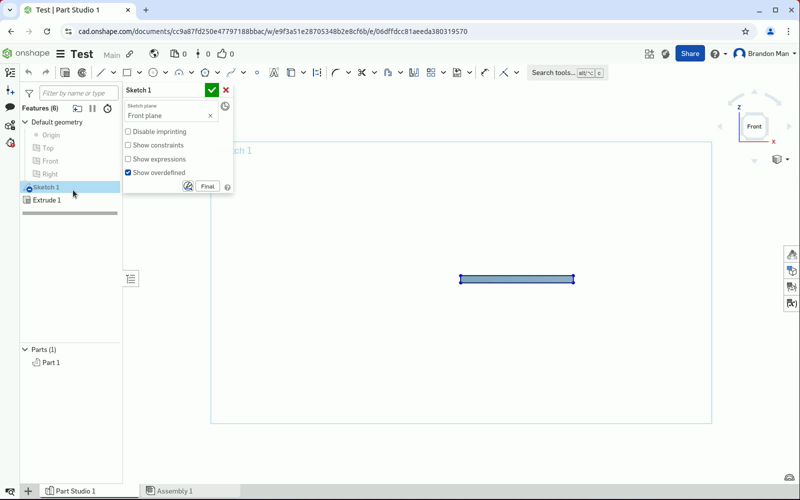
mouse_move(229, 92)
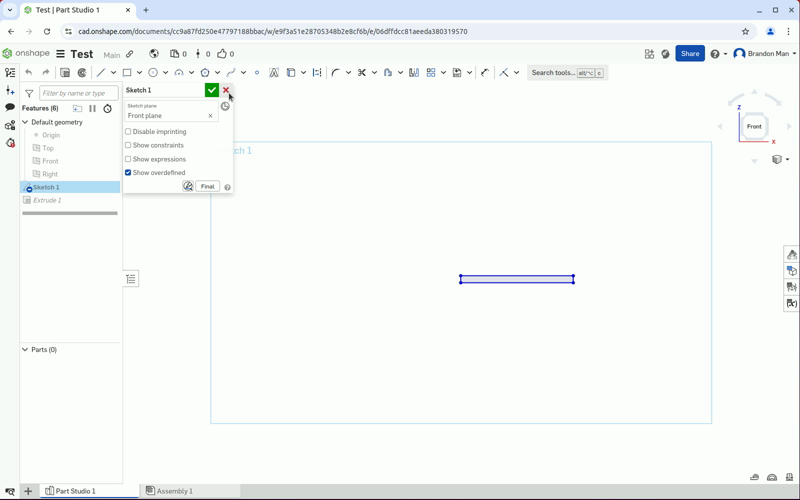
click(229, 92)
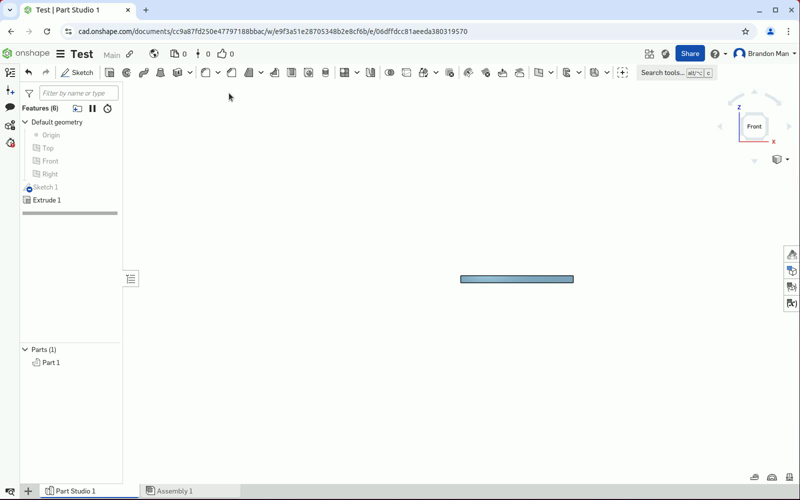
mouse_move(73, 352)
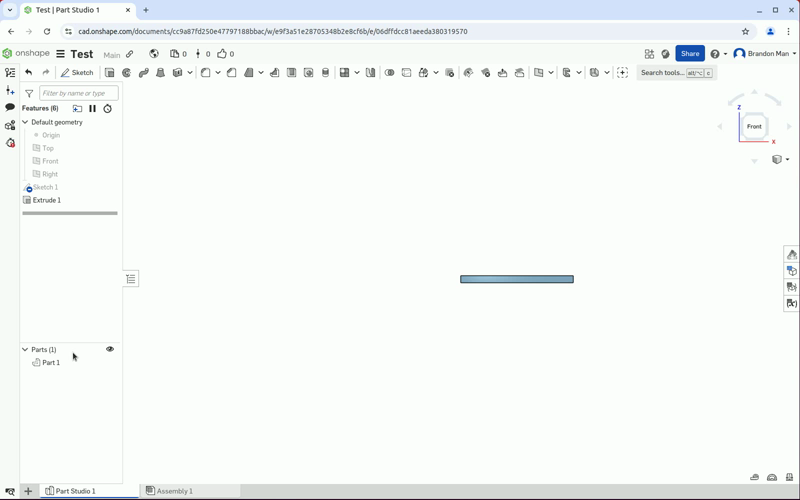
key(y)
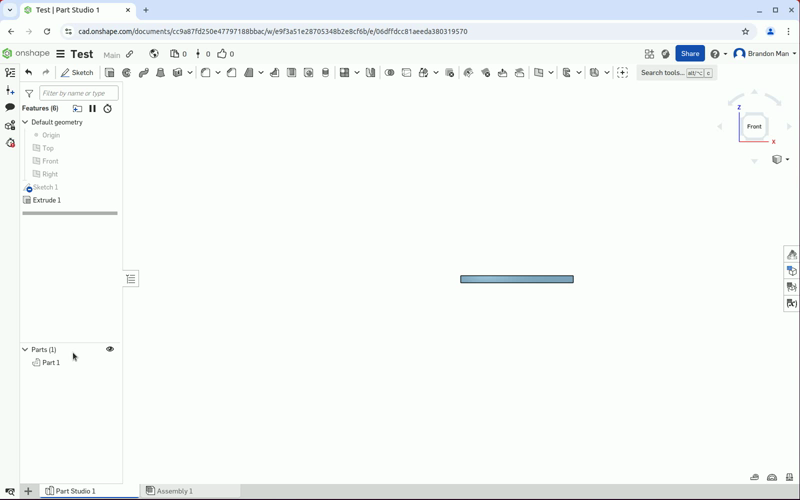
key(shift+p)
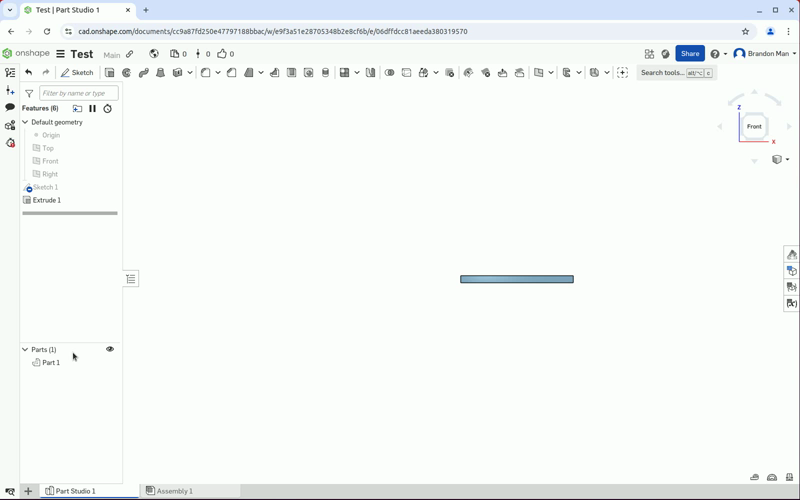
key(space)
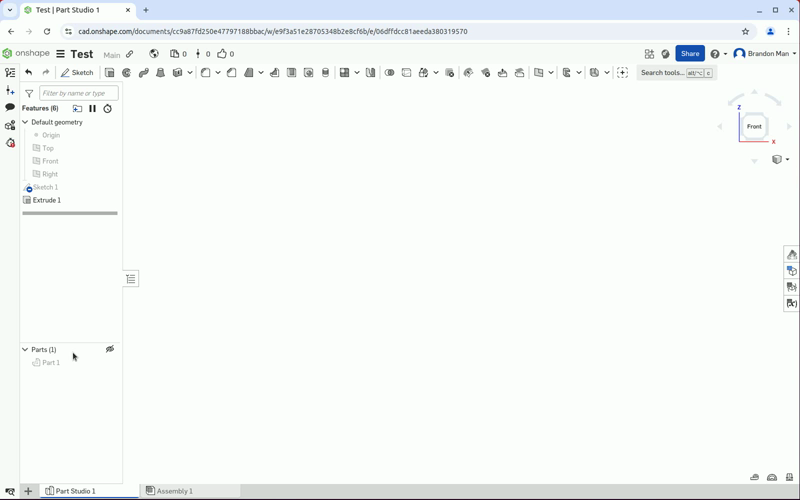
key_down(shift)
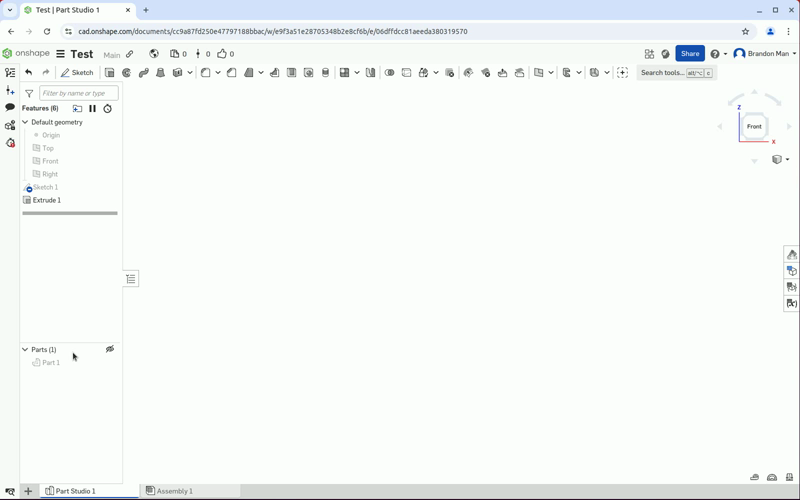
key(down)
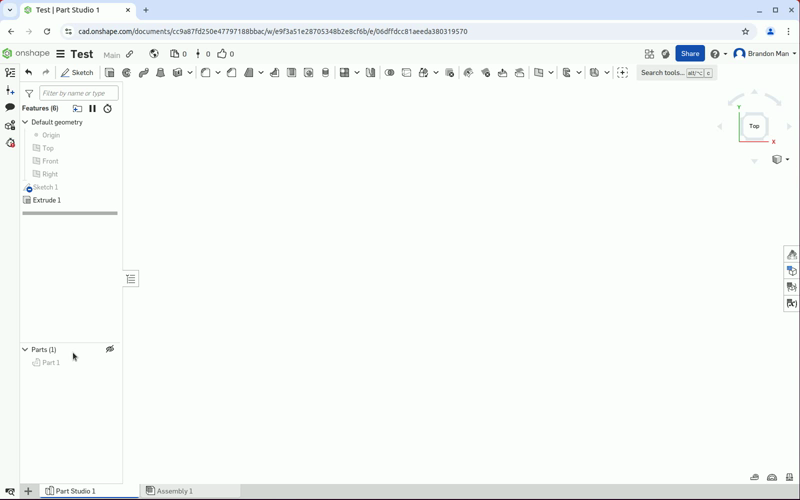
key_up(shift)
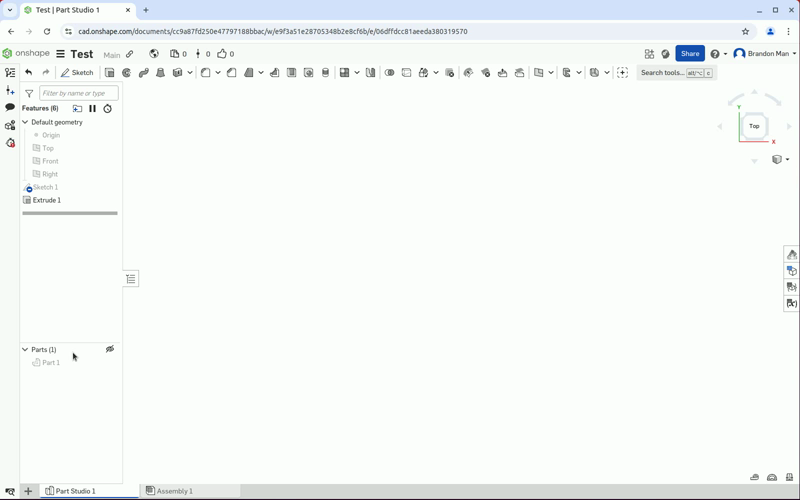
mouse_move(73, 352)
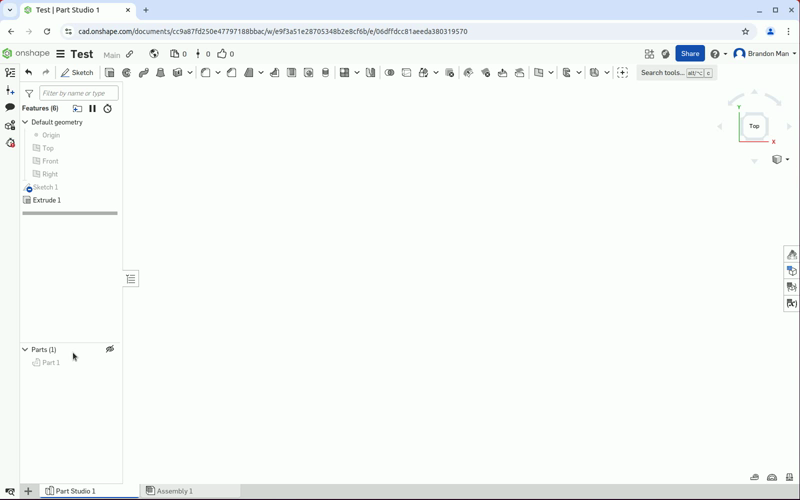
key(shift+y)
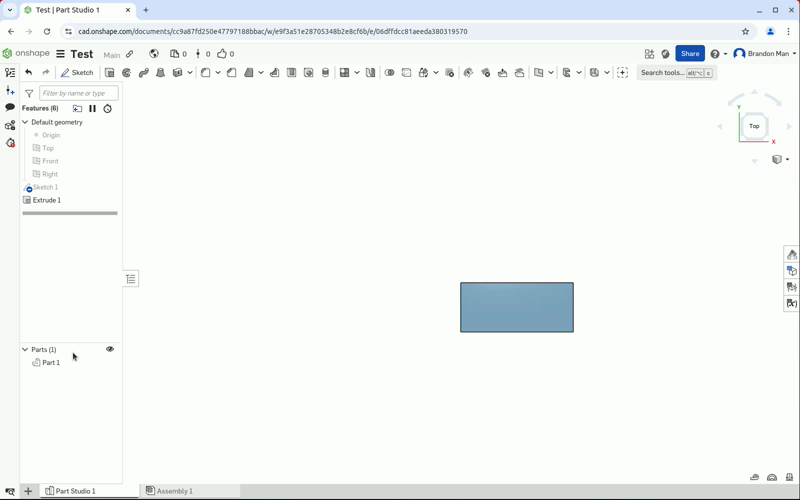
mouse_move(541, 75)
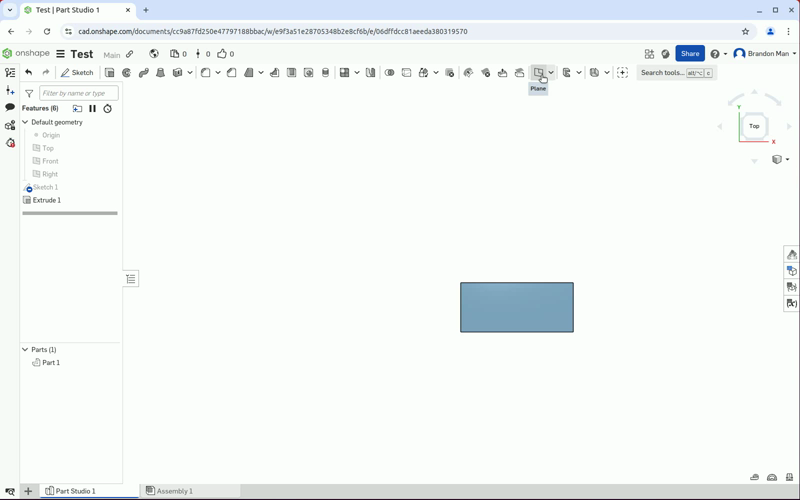
click(541, 75)
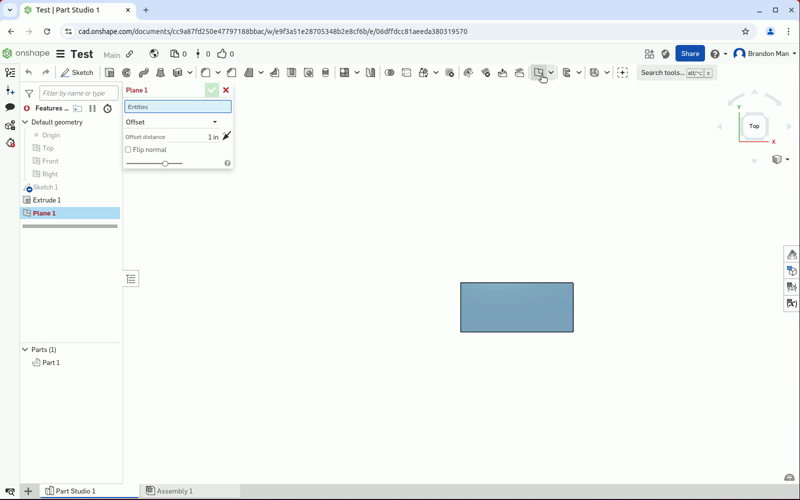
mouse_move(73, 150)
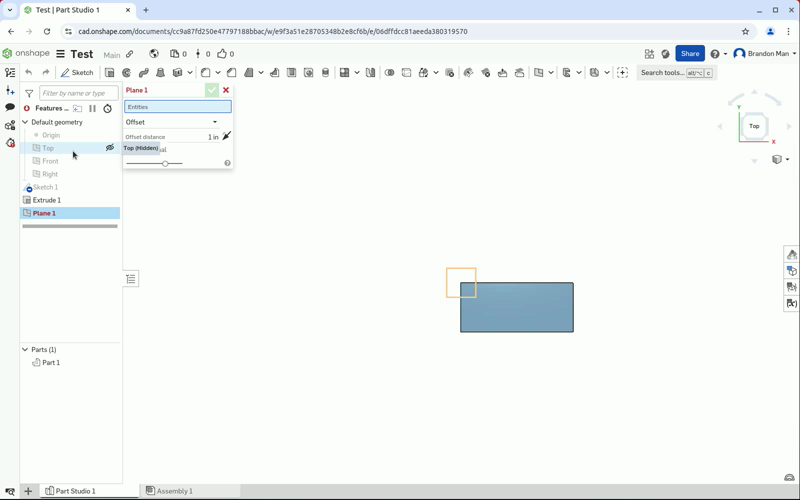
click(73, 150)
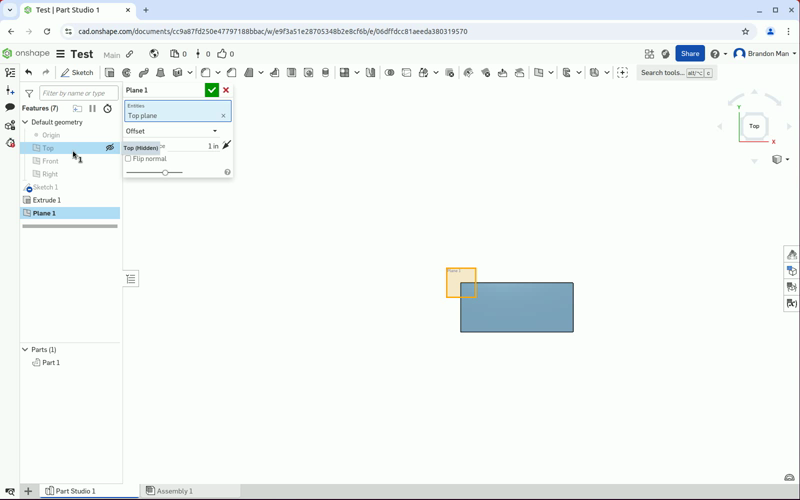
key(tab, 2)
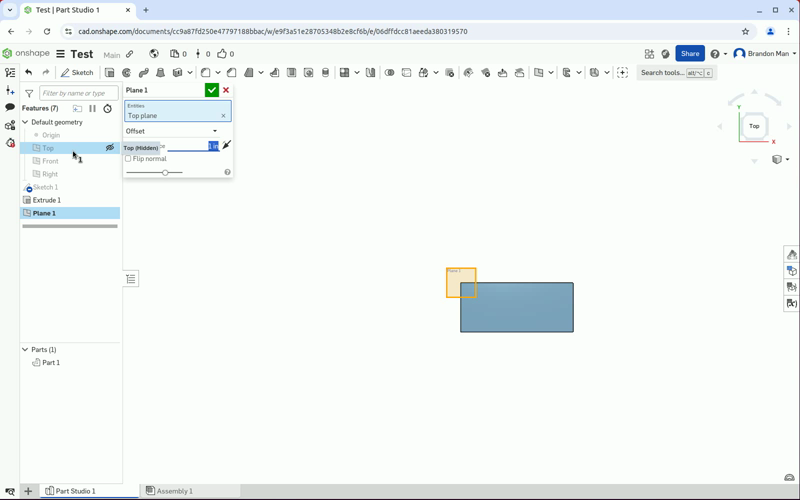
text(1.448)
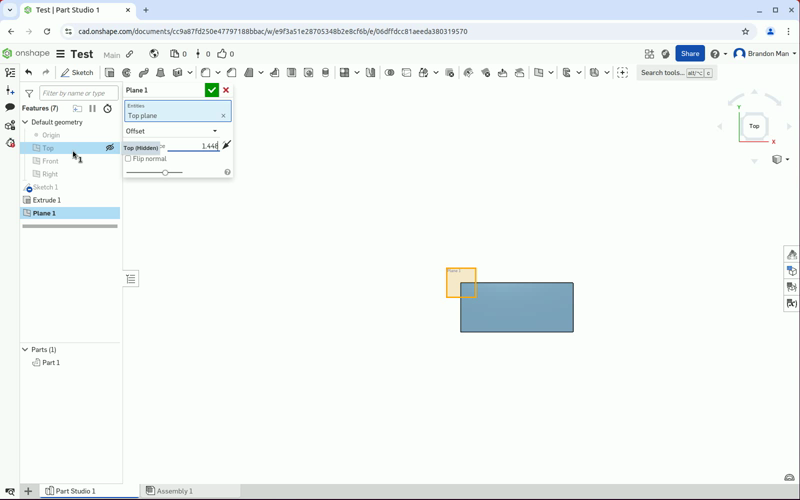
key(enter, 2)
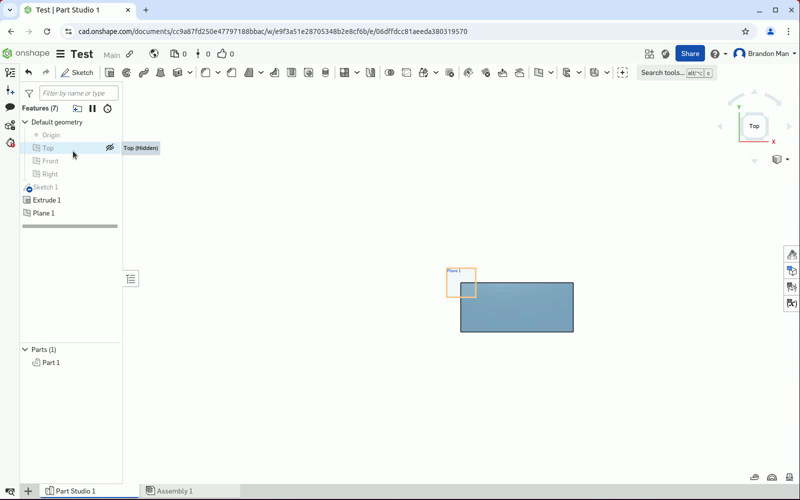
key(shift+s)
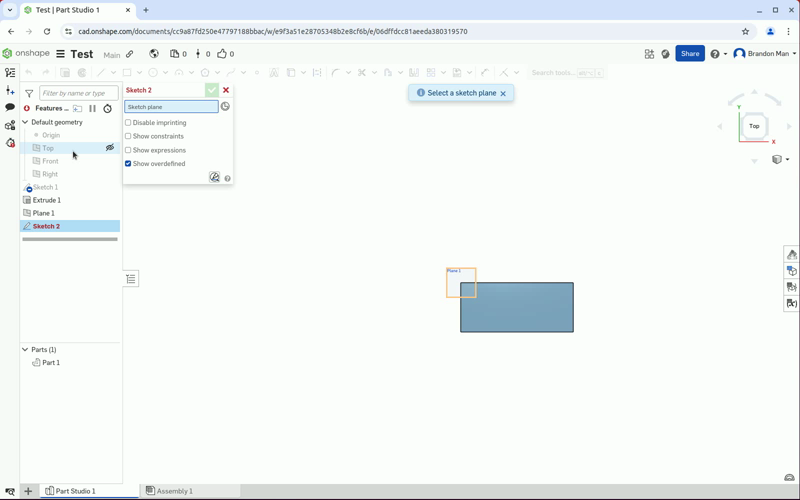
mouse_move(73, 215)
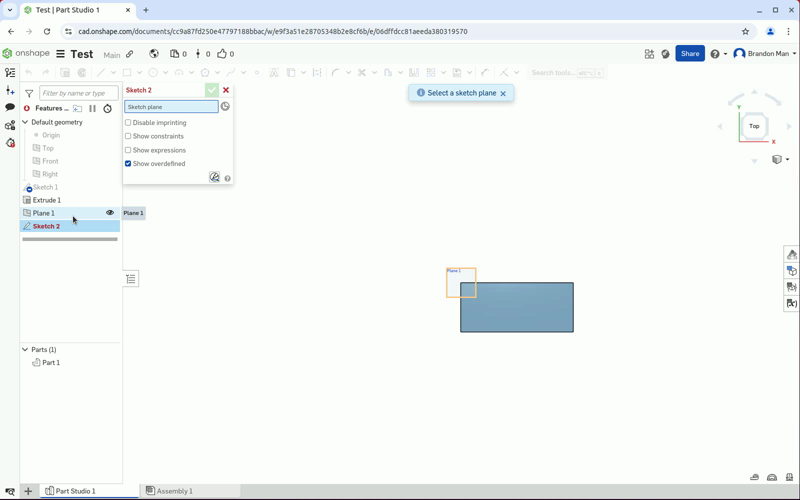
click(73, 215)
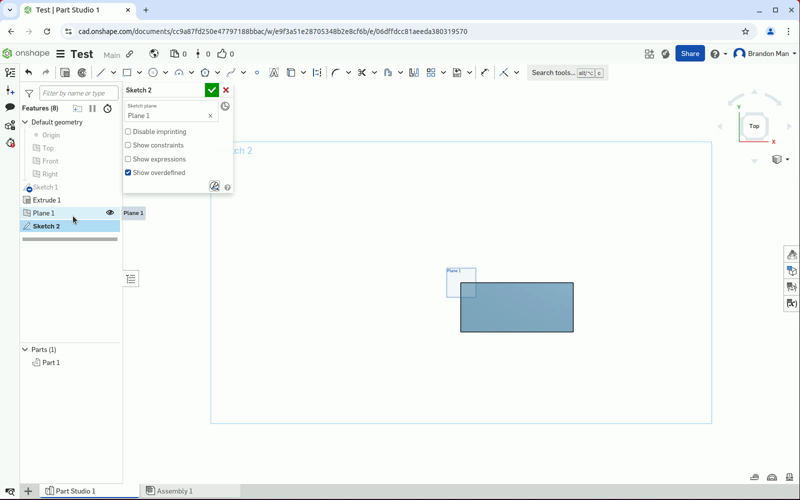
mouse_move(73, 352)
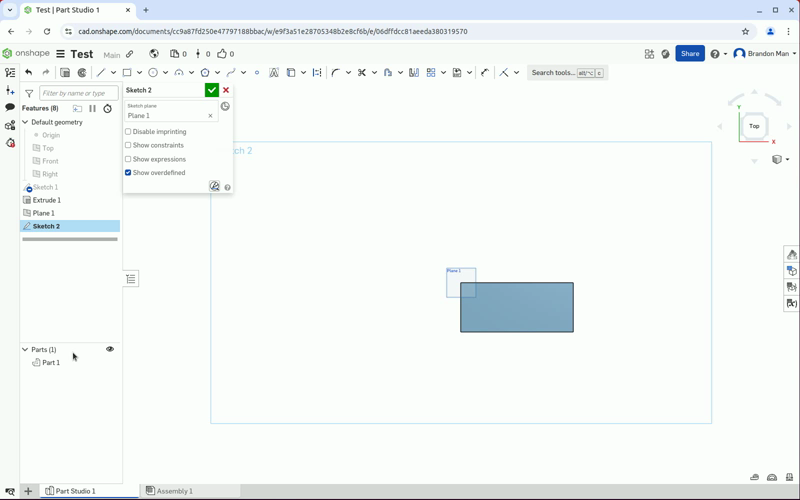
key(y)
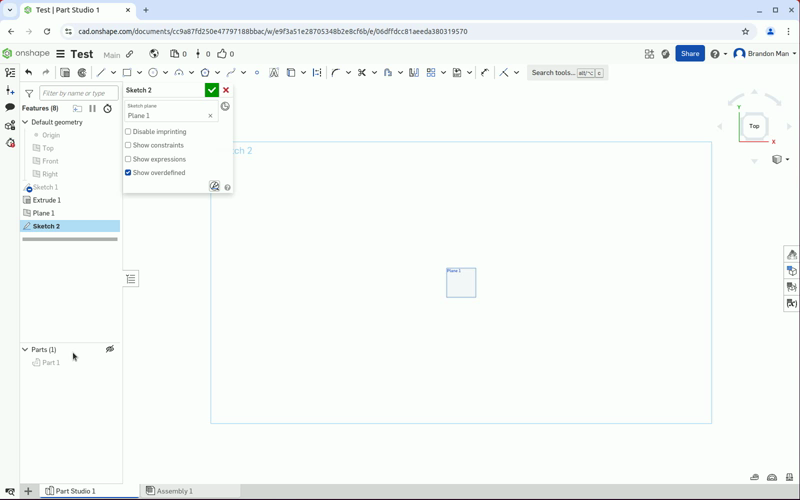
key(l)
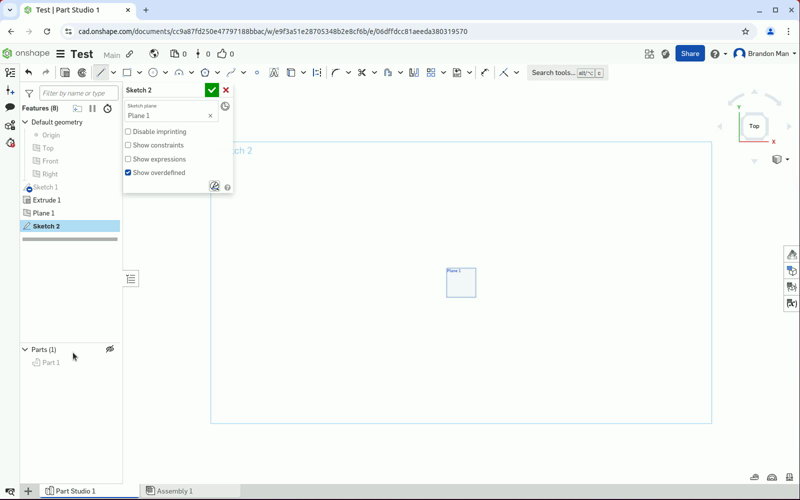
key_down(shift)
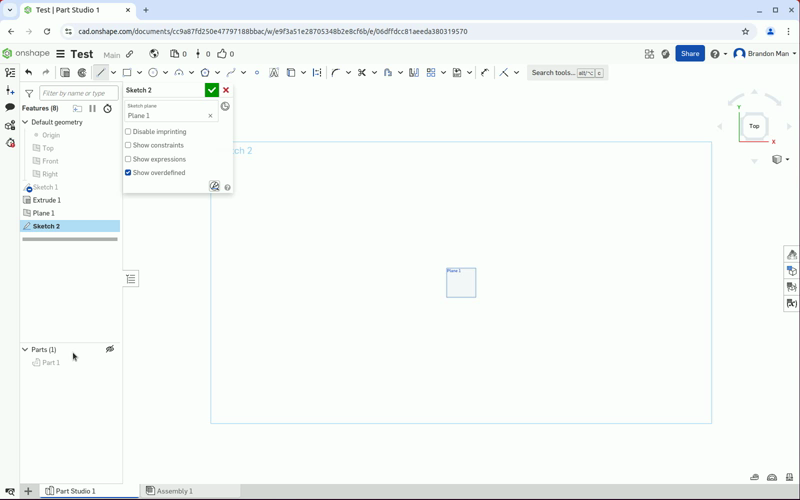
mouse_move(460, 332)
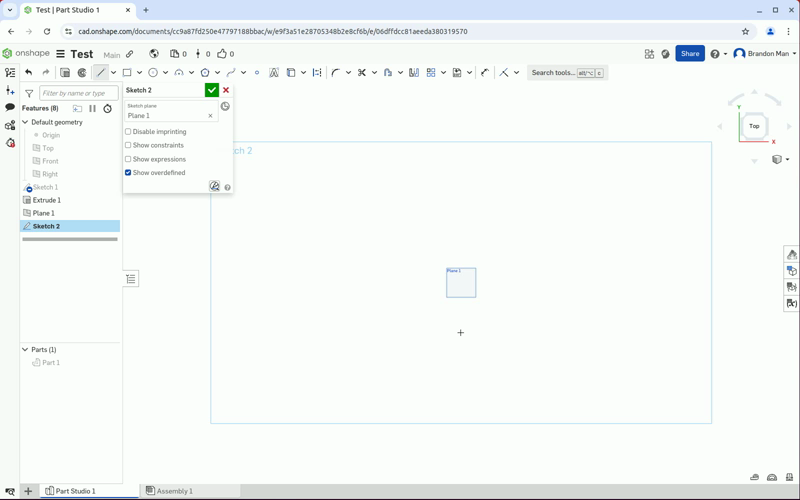
click(460, 332)
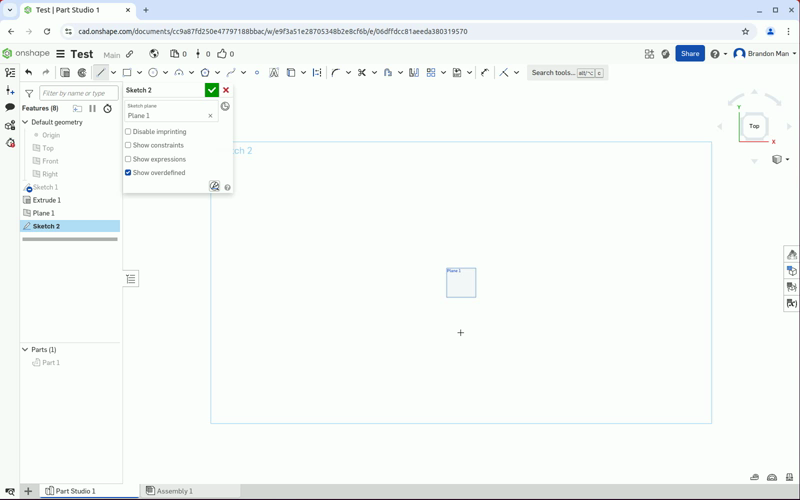
key_up(shift)
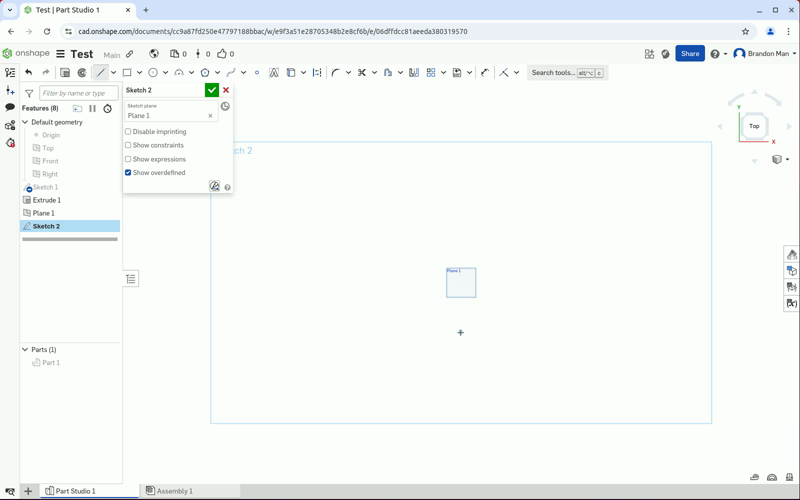
key_down(shift)
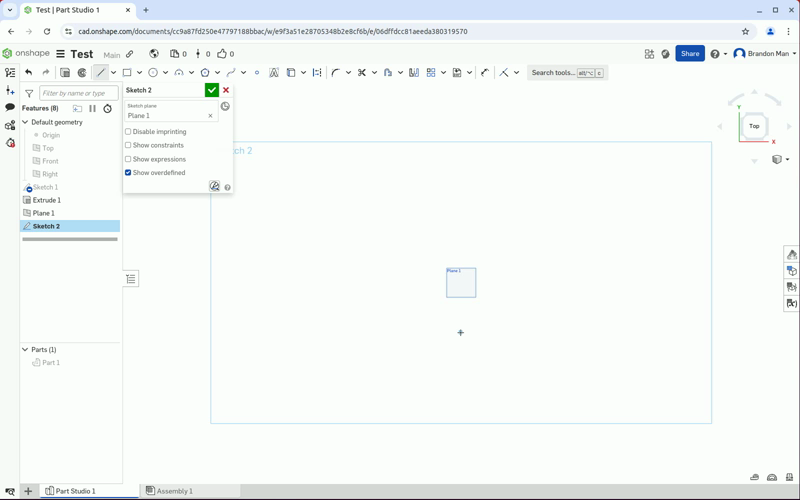
mouse_move(490, 332)
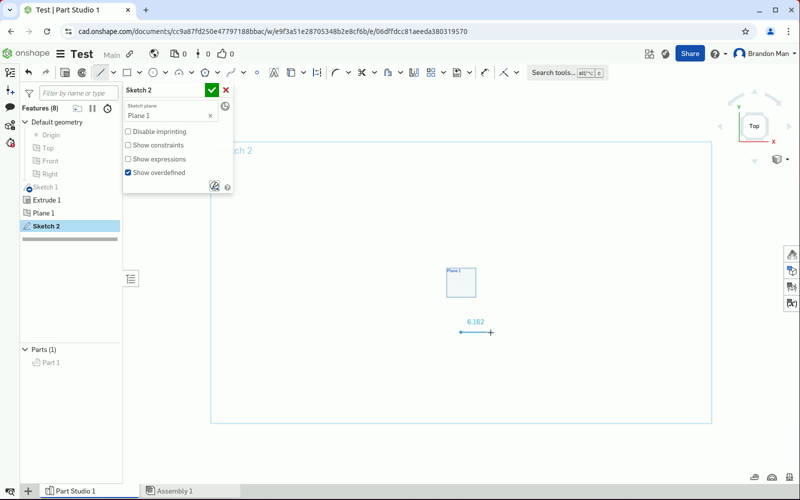
mouse_move(476, 332)
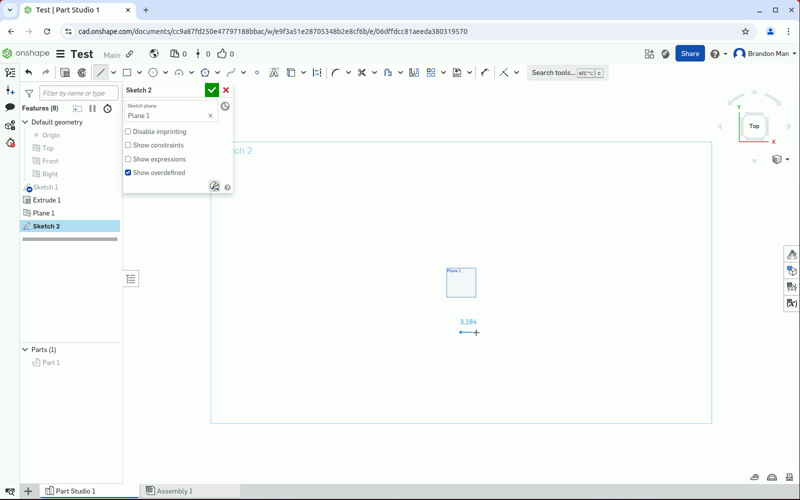
click(476, 332)
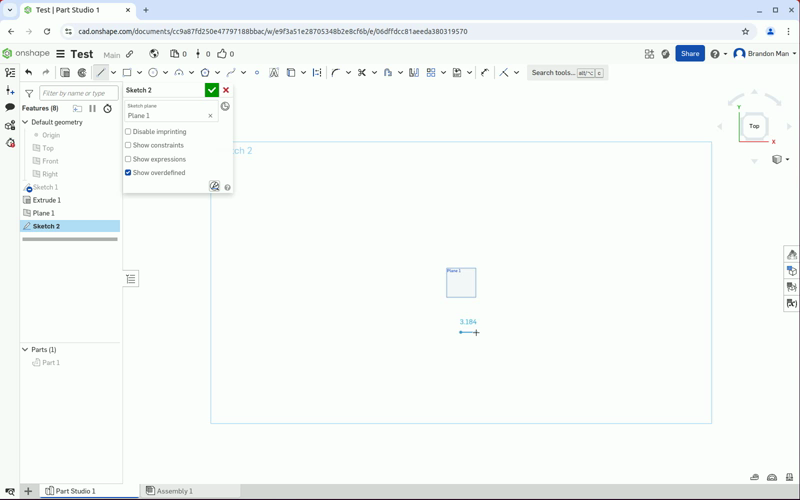
key_up(shift)
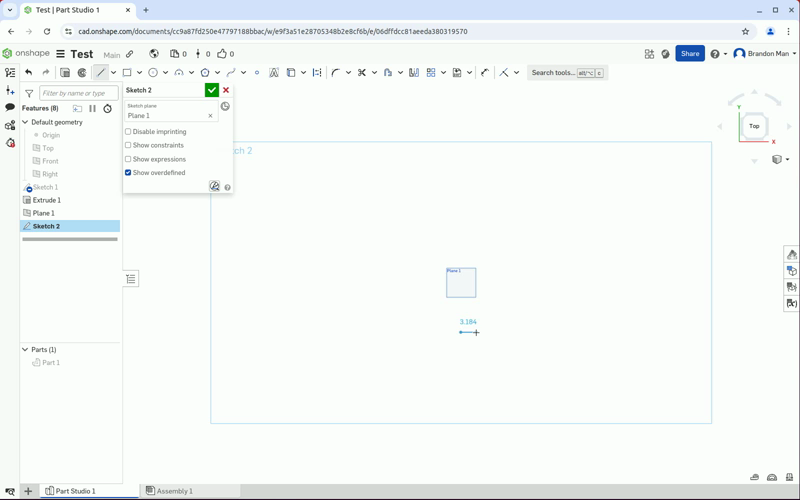
key_down(shift)
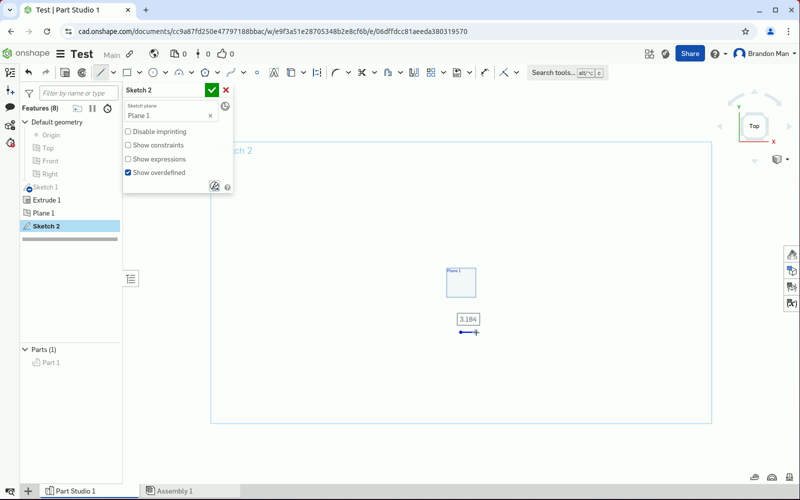
mouse_move(506, 332)
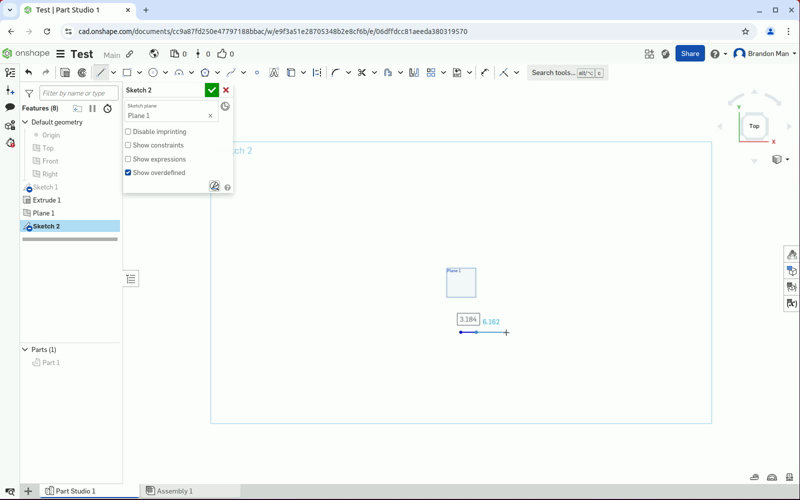
mouse_move(476, 282)
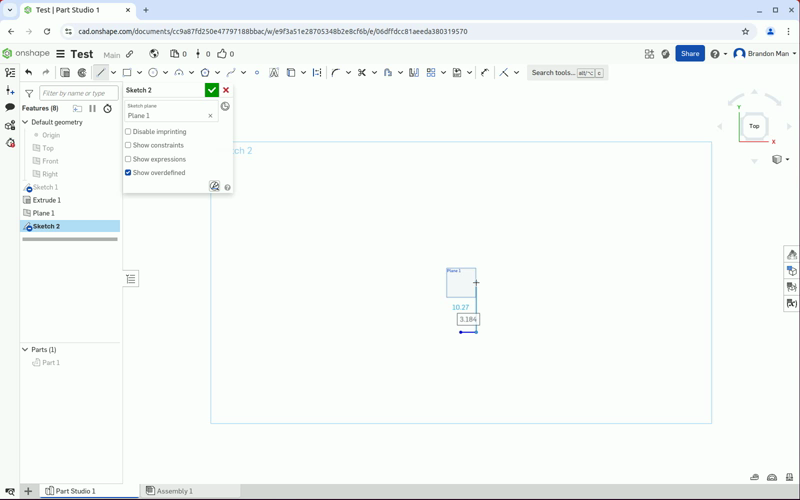
click(476, 282)
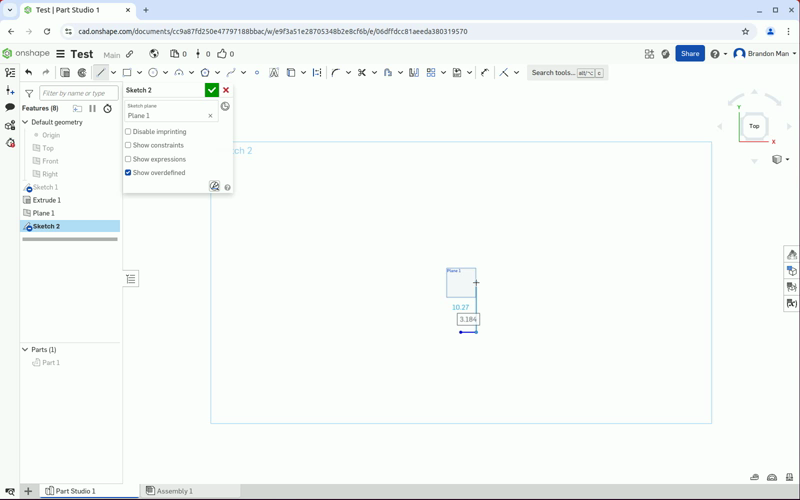
key_up(shift)
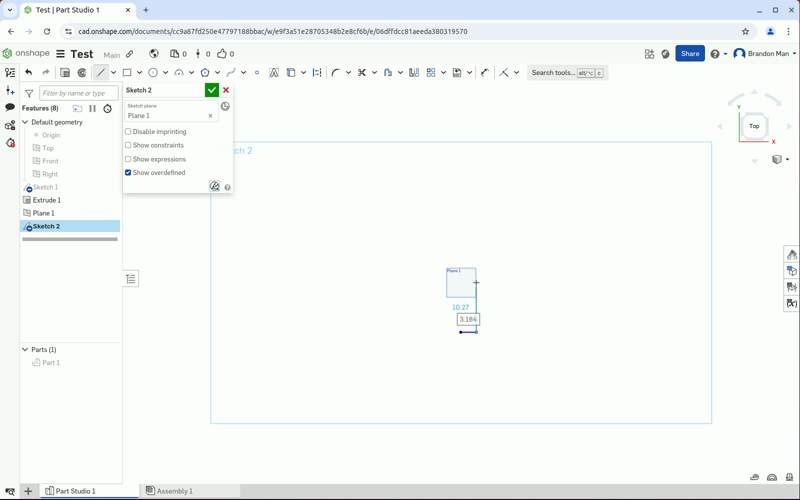
key_down(shift)
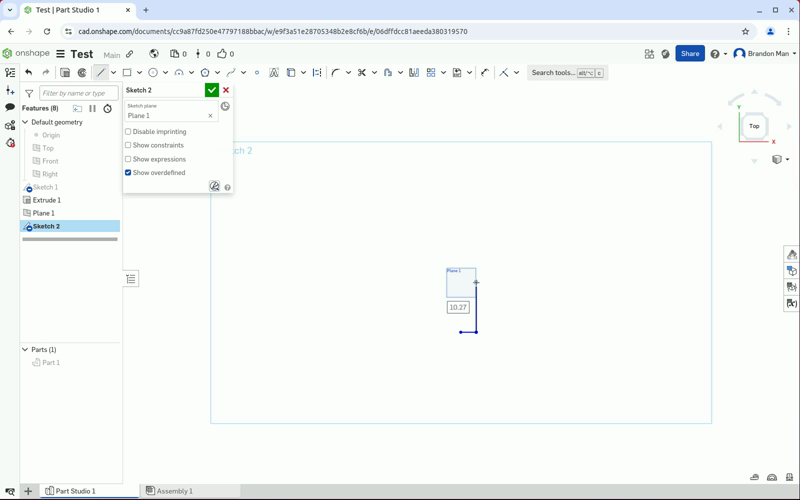
mouse_move(506, 282)
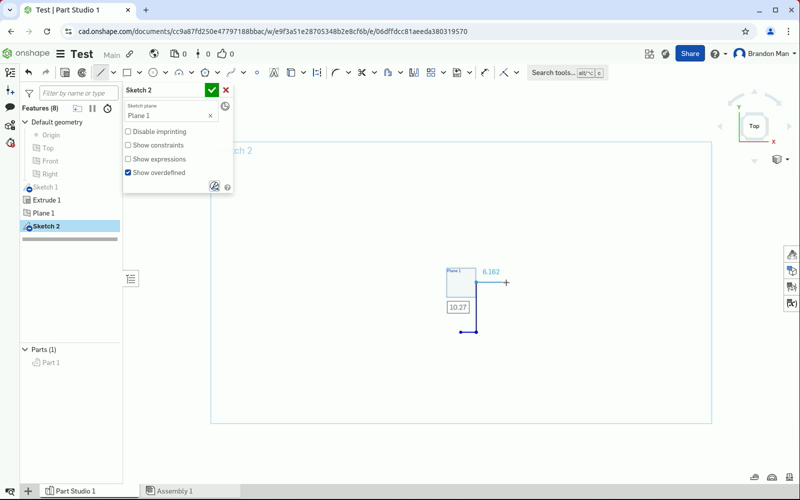
mouse_move(460, 282)
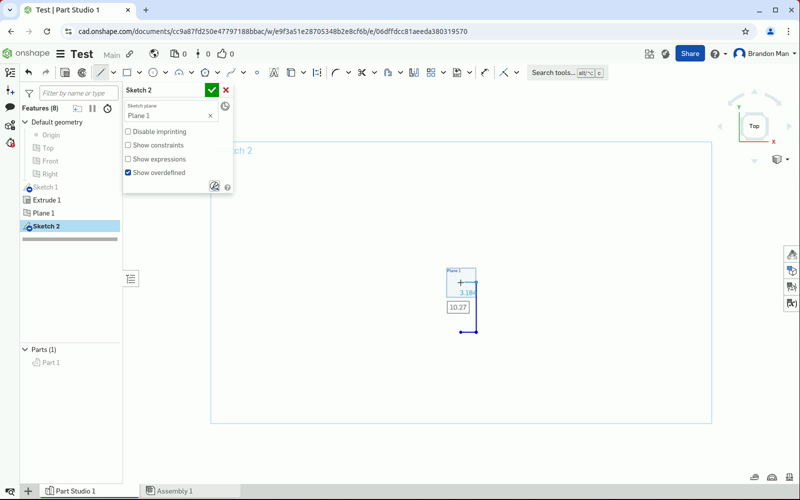
click(460, 282)
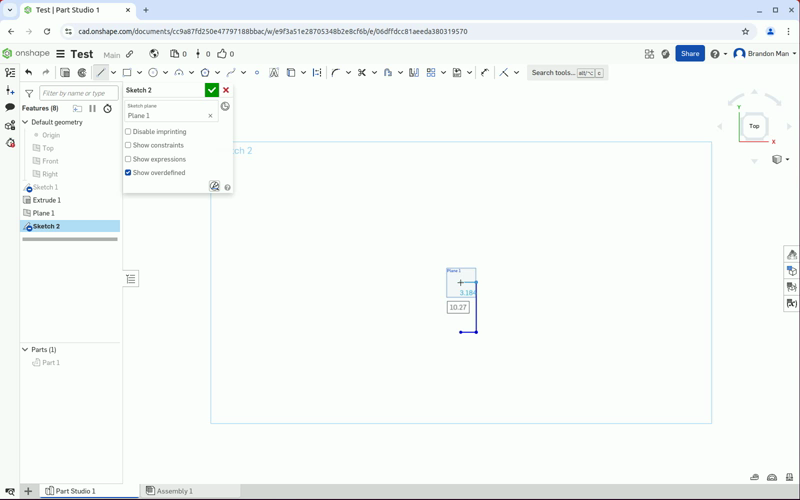
key_up(shift)
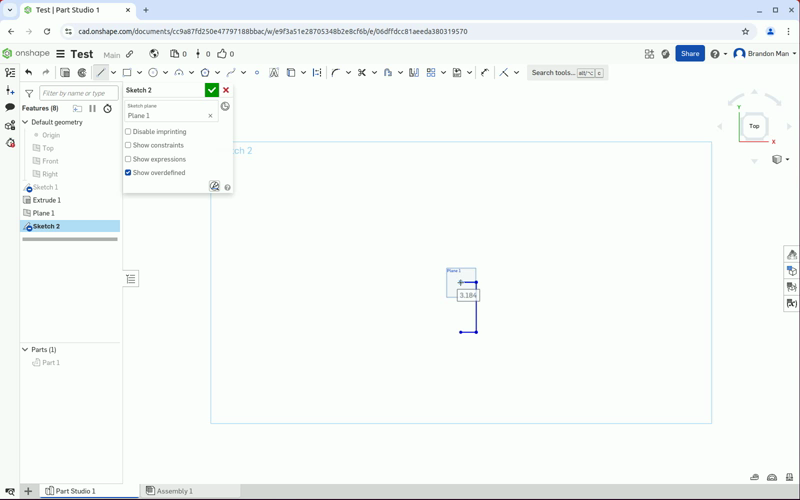
mouse_move(490, 282)
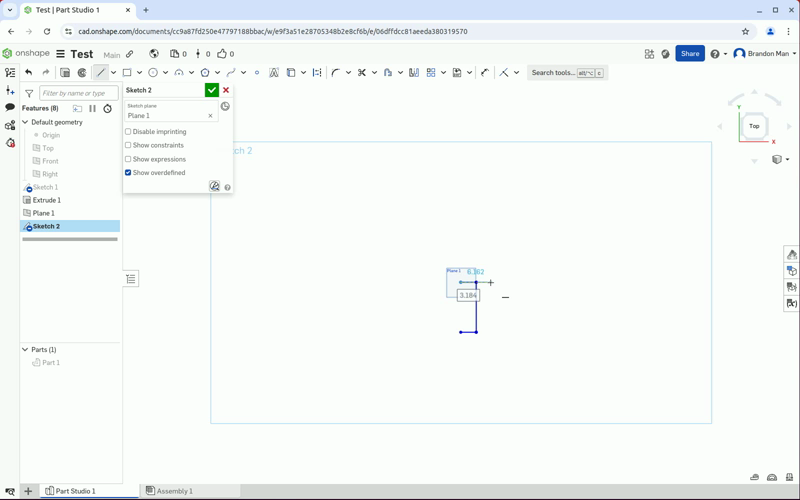
key_down(shift)
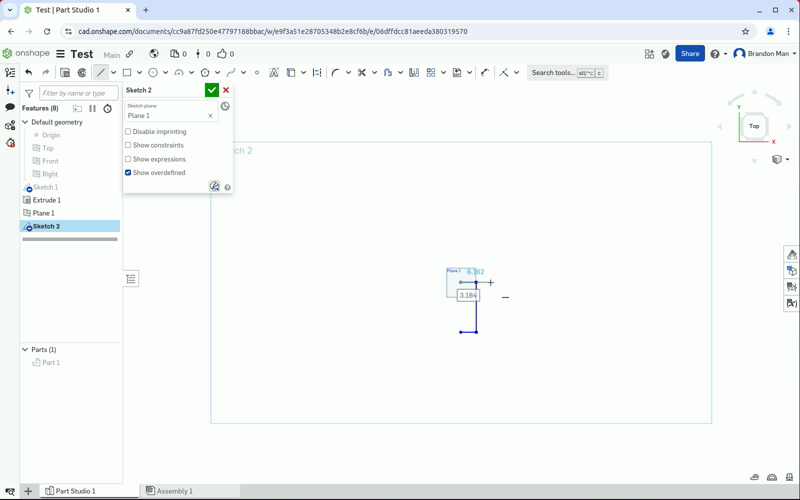
mouse_move(460, 332)
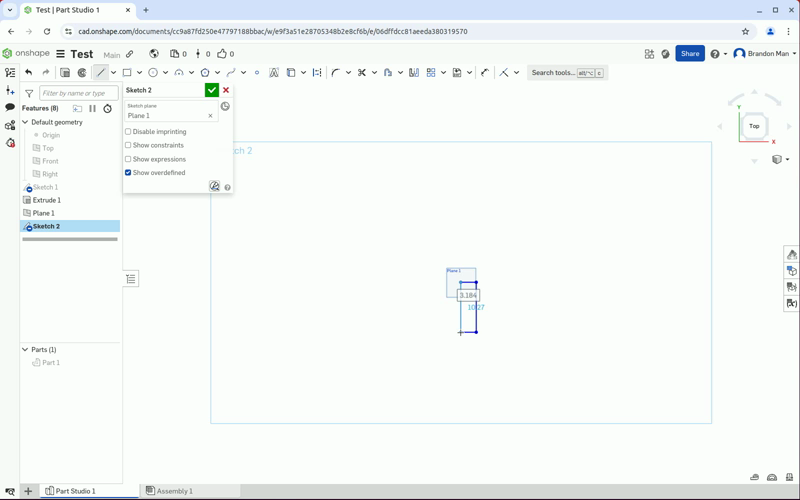
key_up(shift)
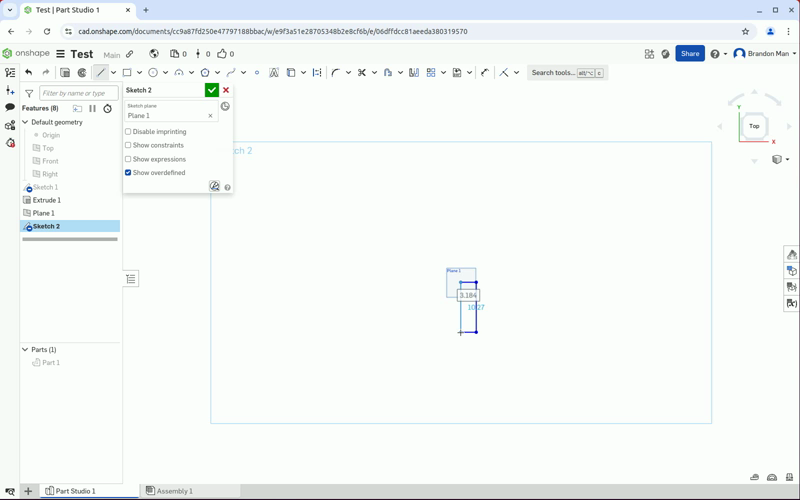
click(460, 332)
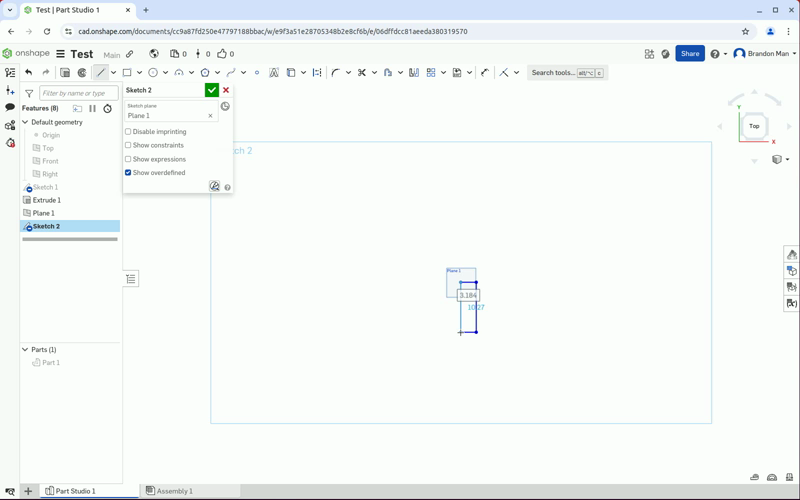
key(esc)
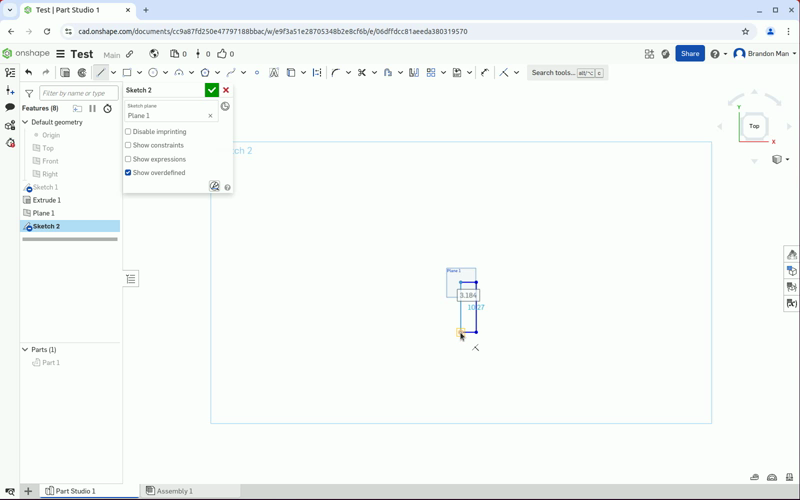
mouse_move(474, 317)
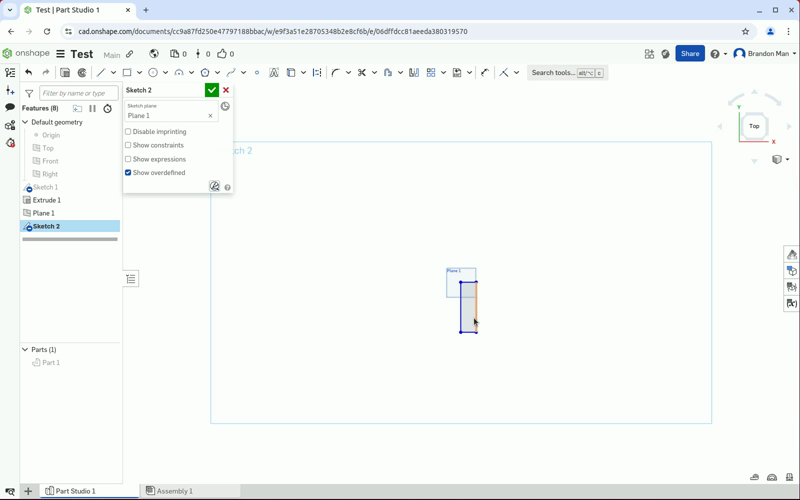
scroll(6)
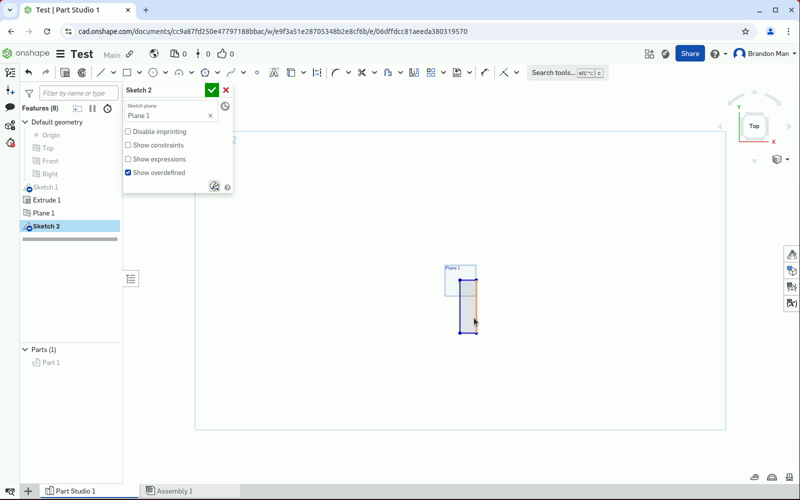
scroll(6)
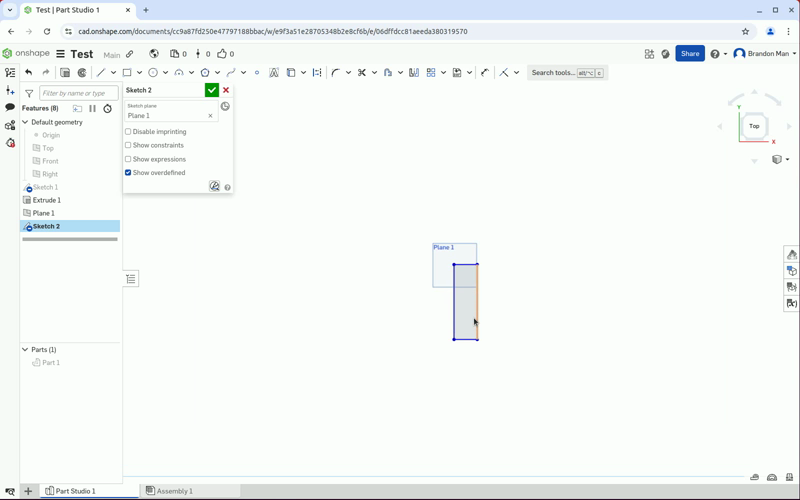
scroll(6)
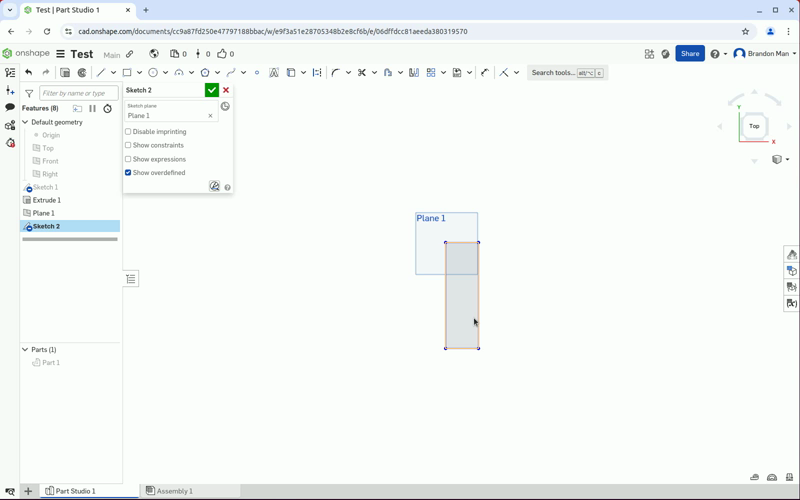
scroll(6)
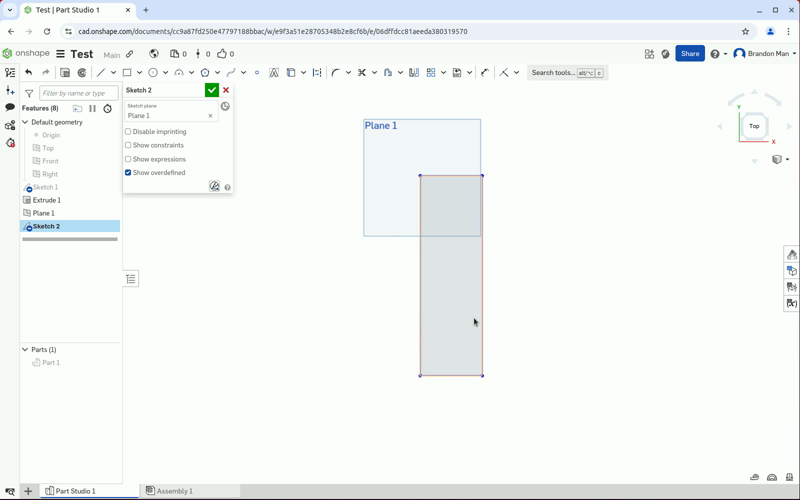
scroll(6)
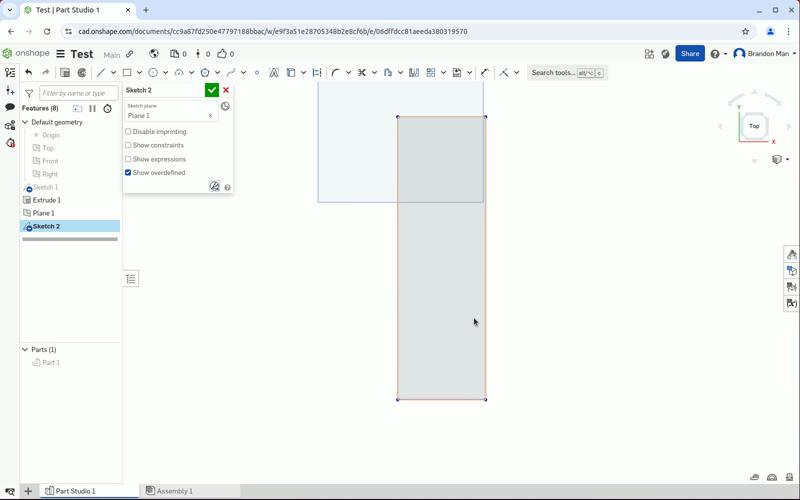
scroll(6)
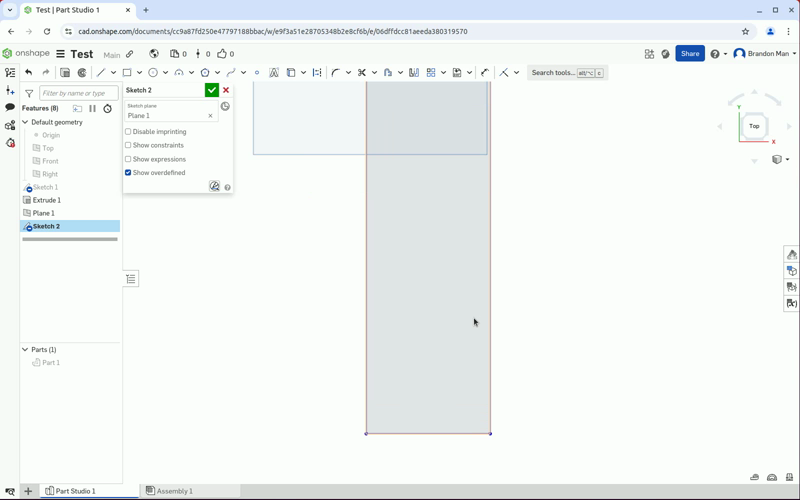
scroll(6)
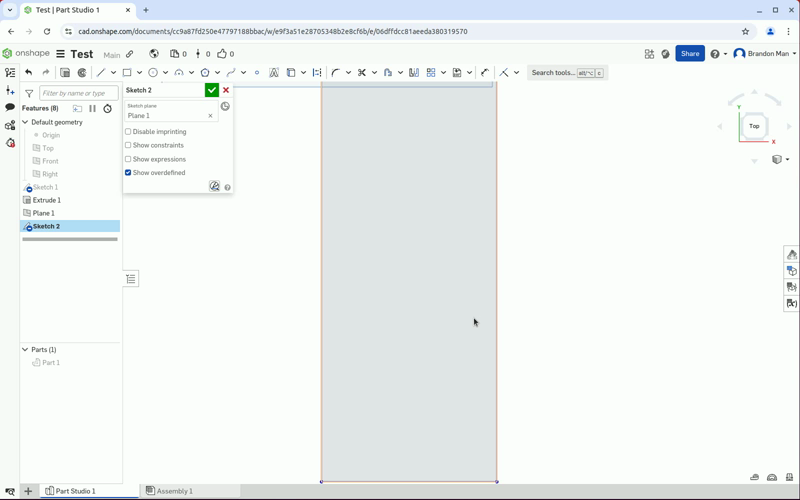
click(474, 317)
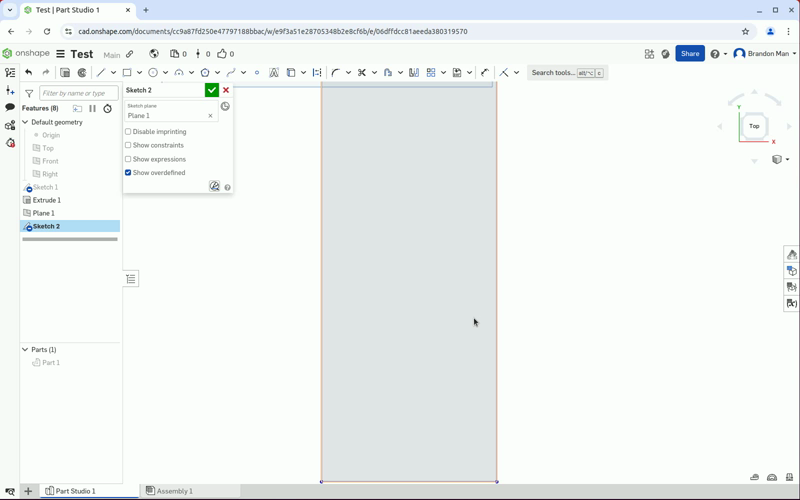
scroll(-6)
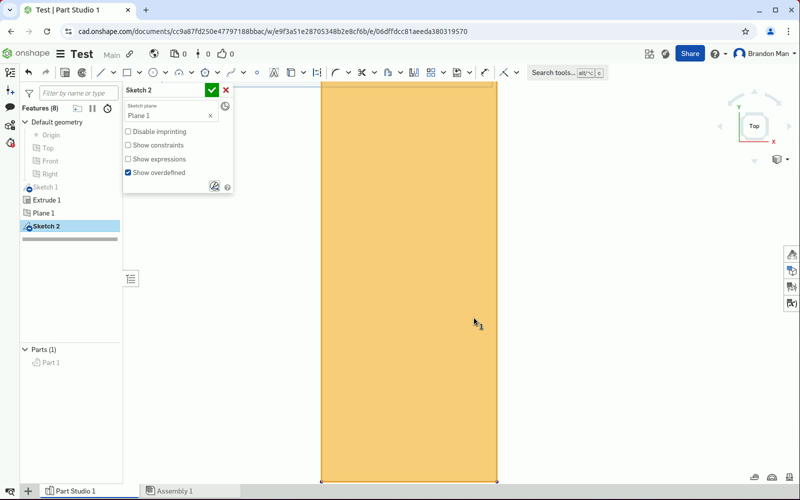
scroll(-6)
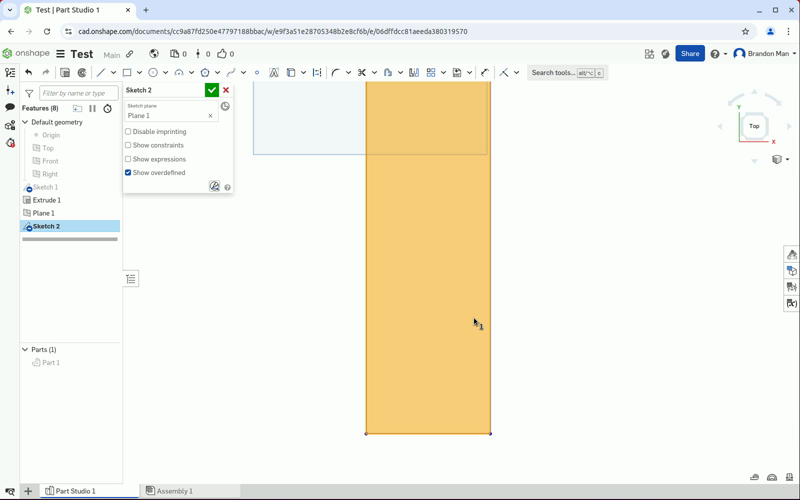
scroll(-6)
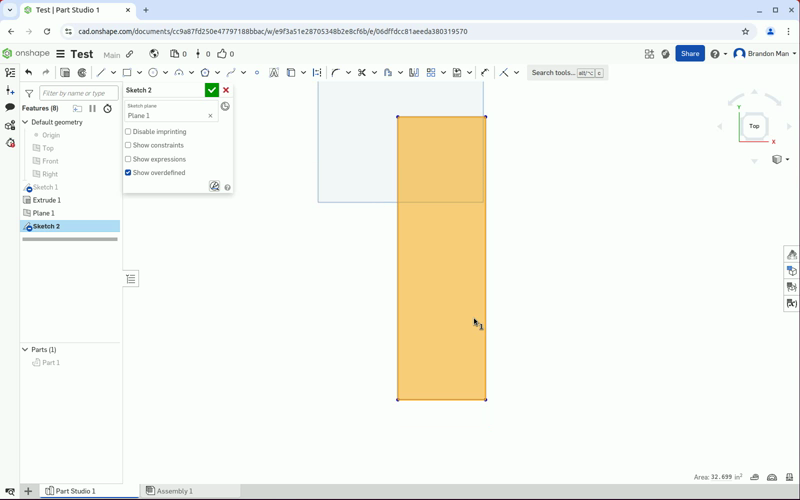
scroll(-6)
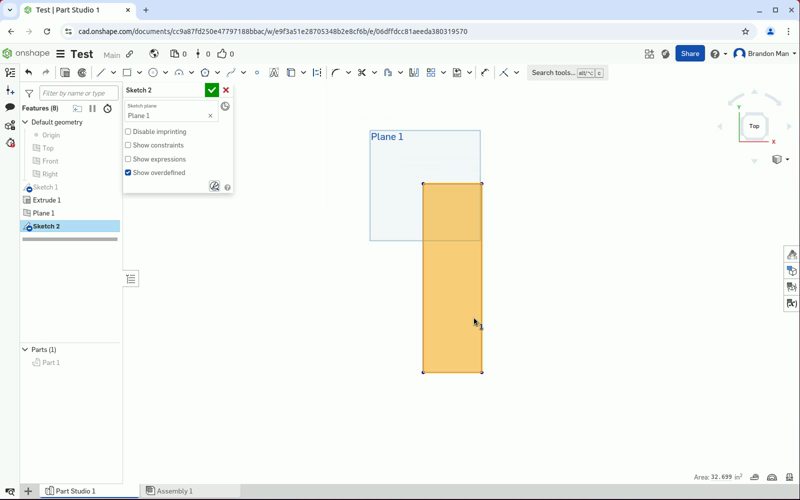
scroll(-6)
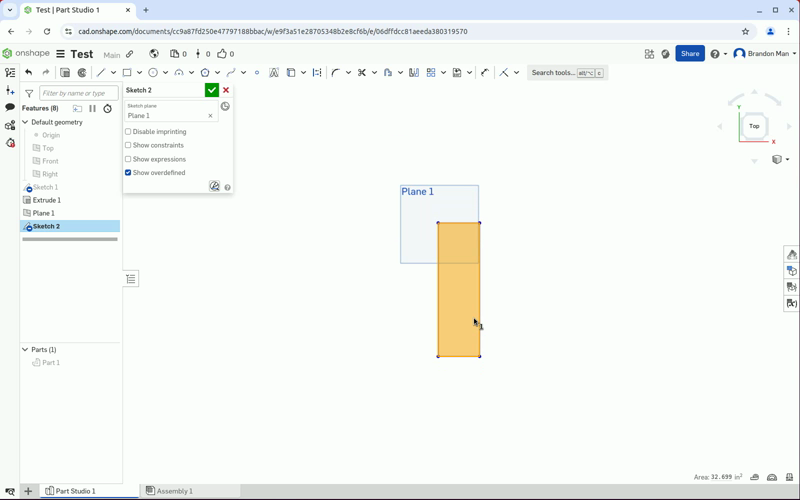
scroll(-6)
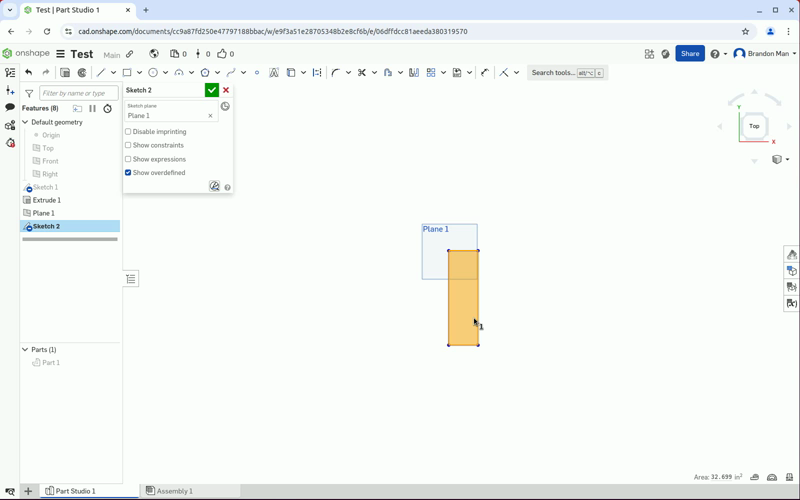
scroll(-6)
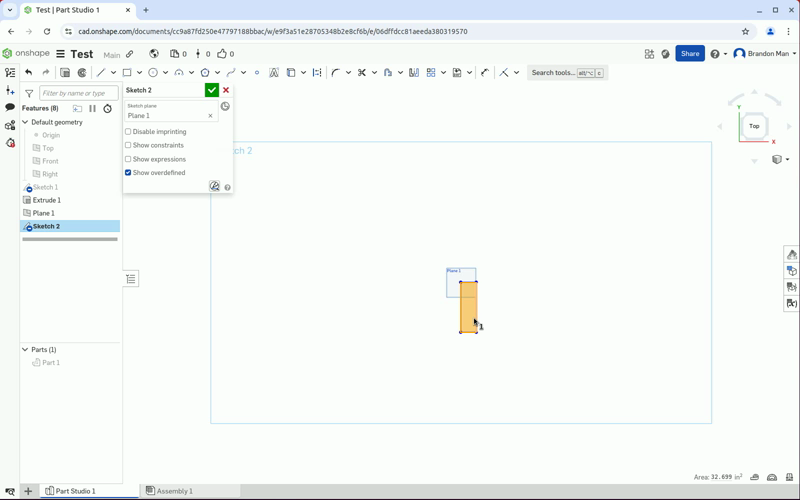
mouse_move(73, 352)
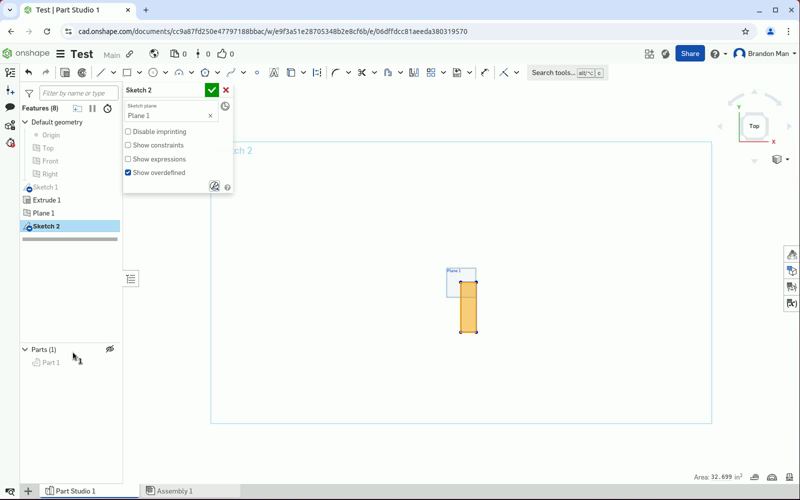
key(shift+y)
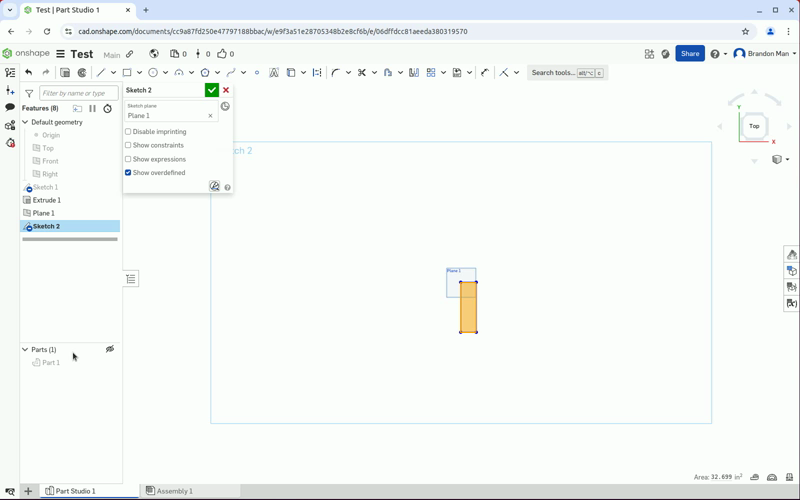
key(shift+e)
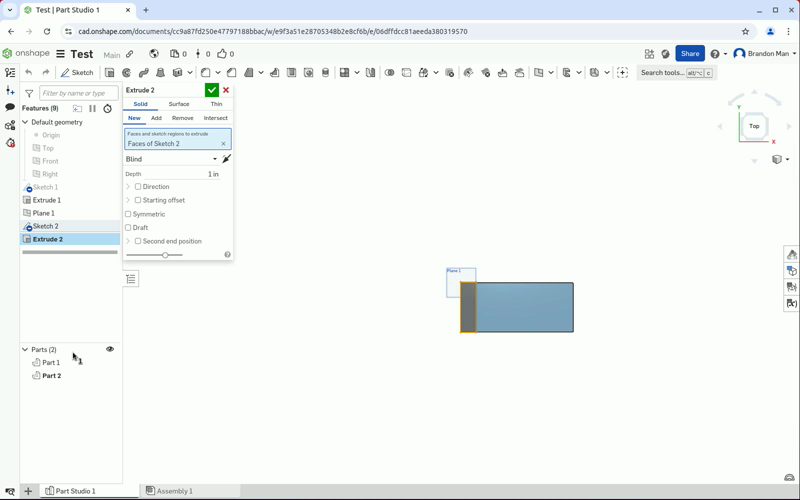
mouse_move(143, 106)
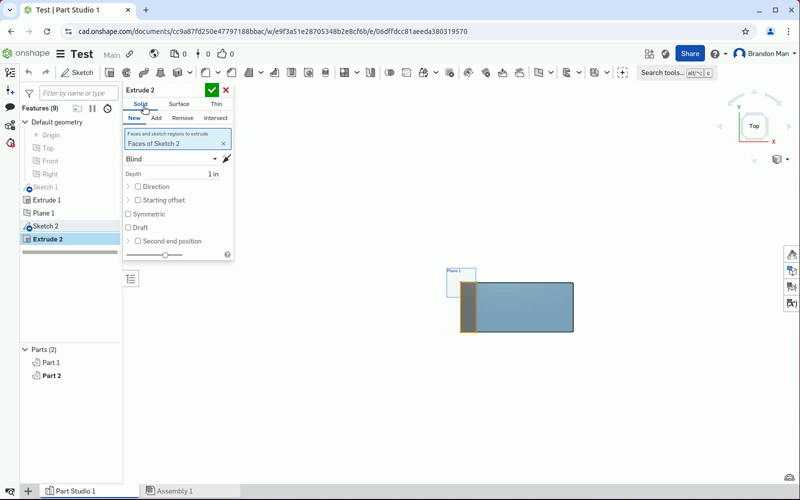
click(143, 106)
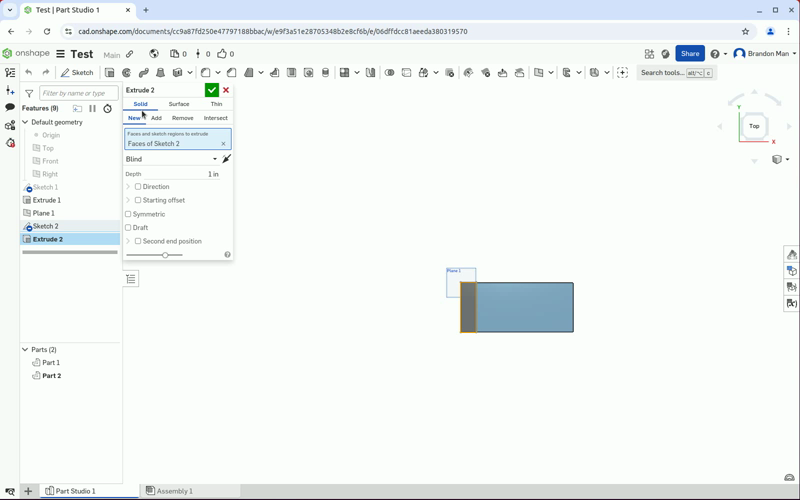
mouse_move(137, 120)
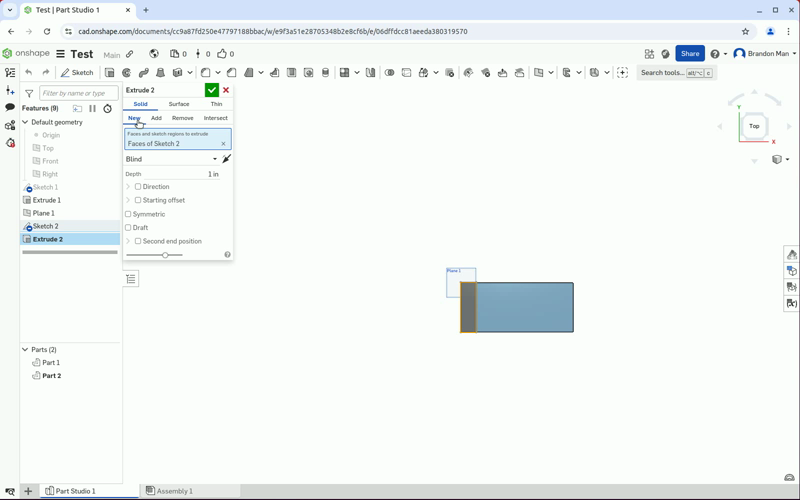
click(137, 120)
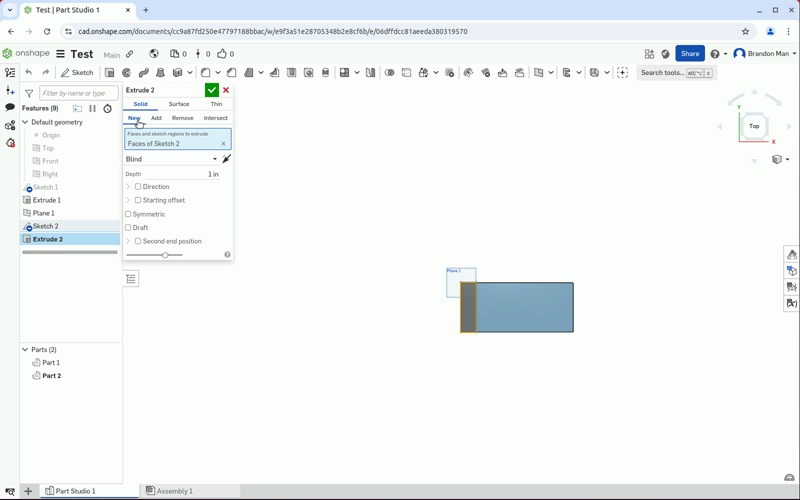
key(tab, 4)
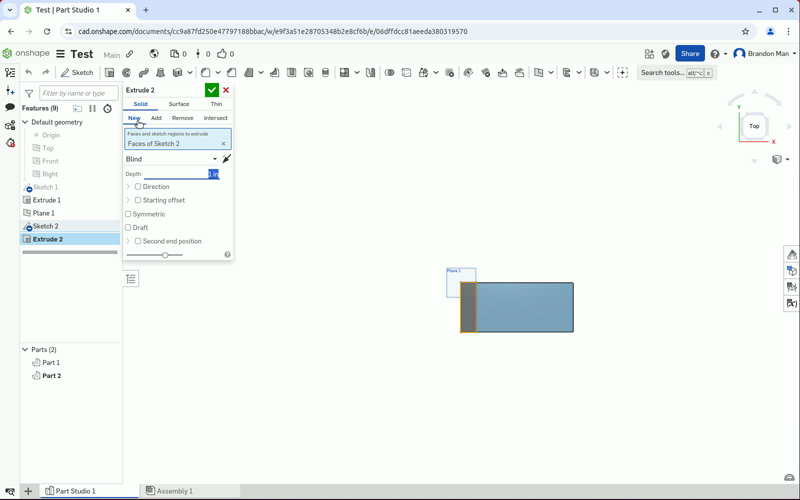
text(6.981)
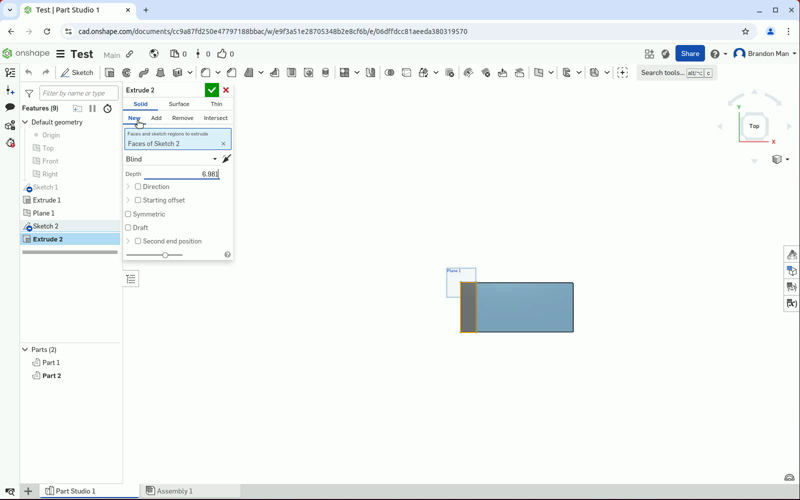
key(enter)
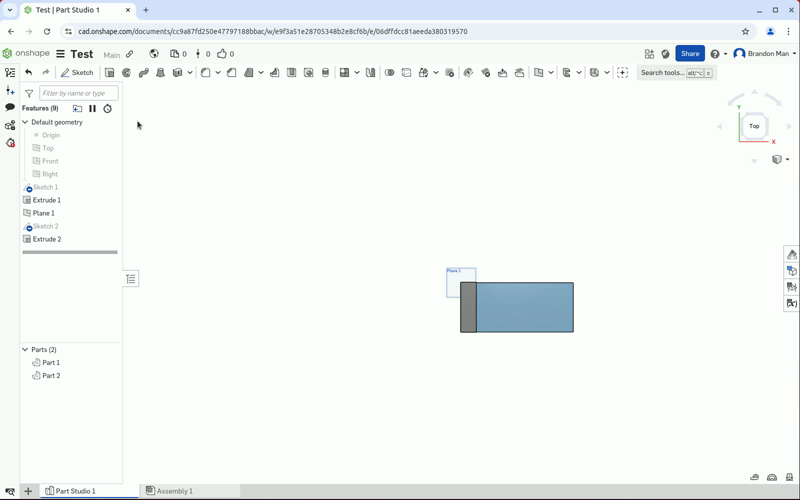
key(shift+h)
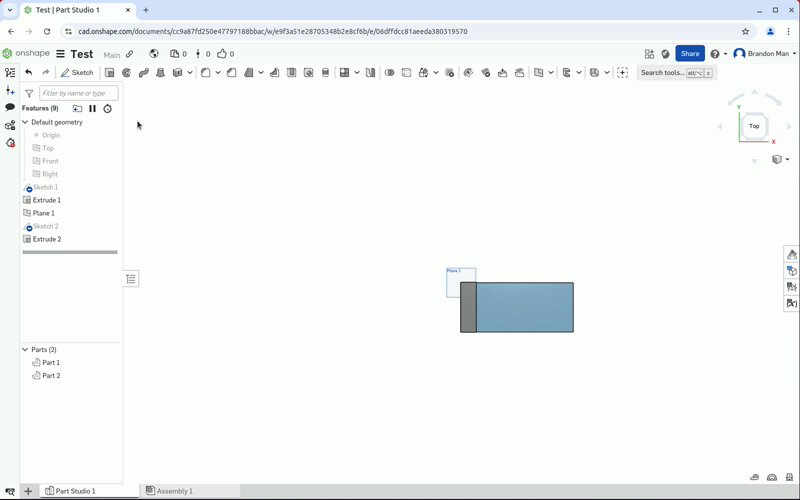
key(shift+h)
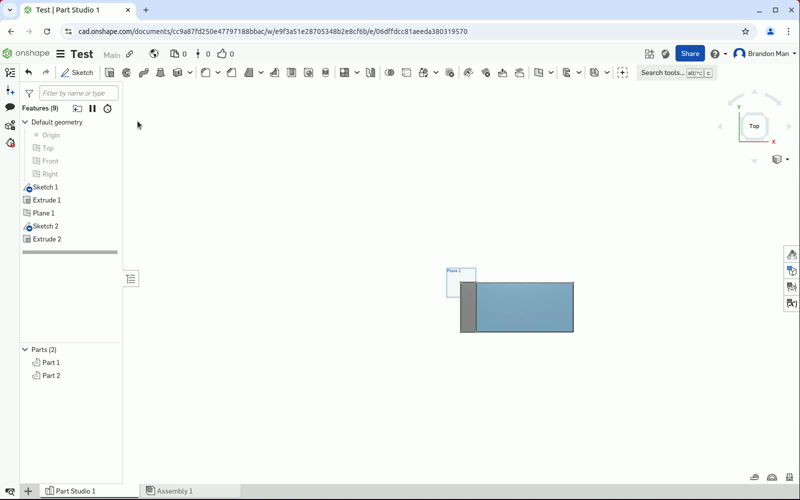
key(shift+7)
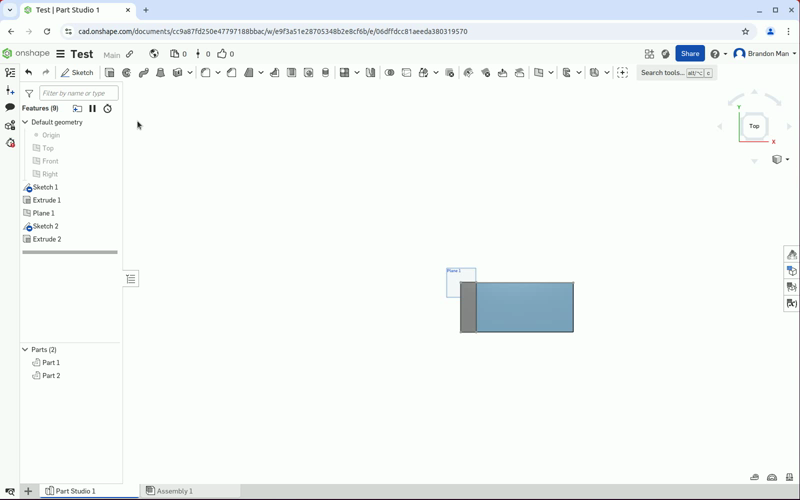
key(up, 3)
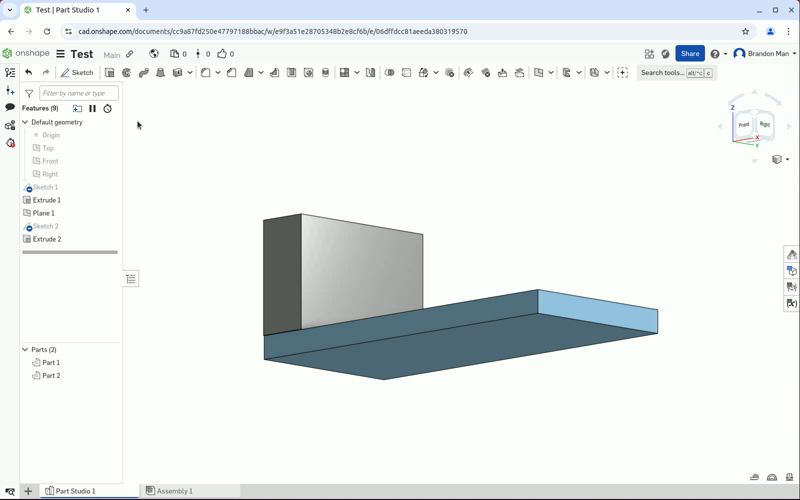
key(left, 3)
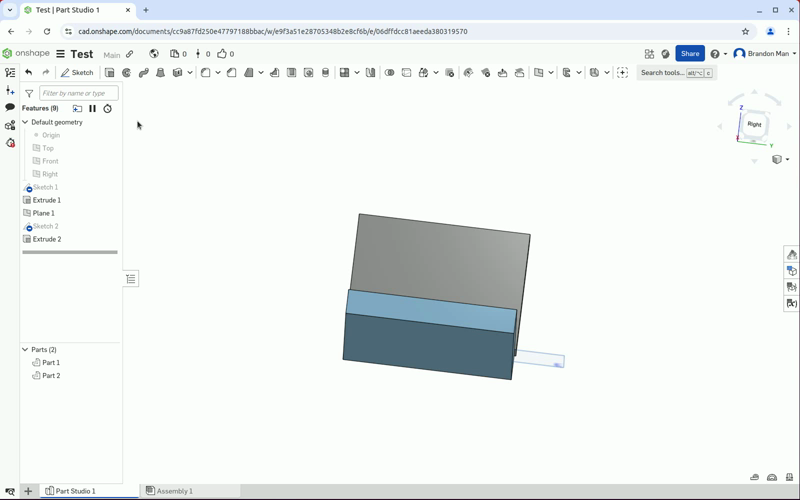
key(right, 3)
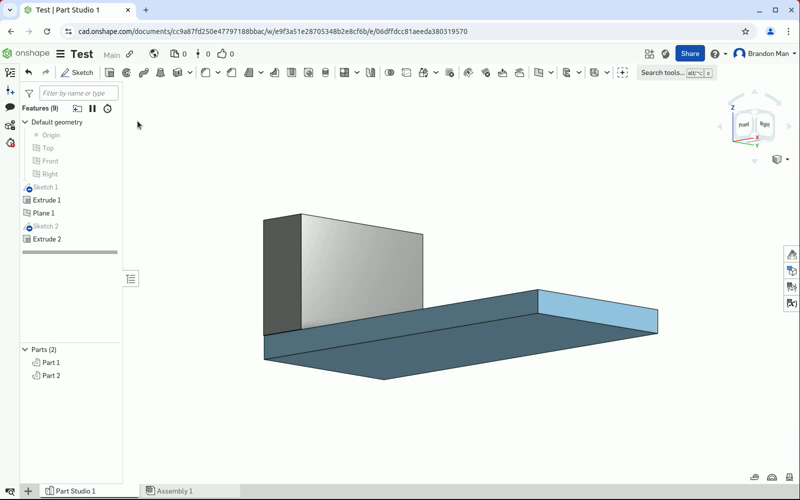
key(down, 3)
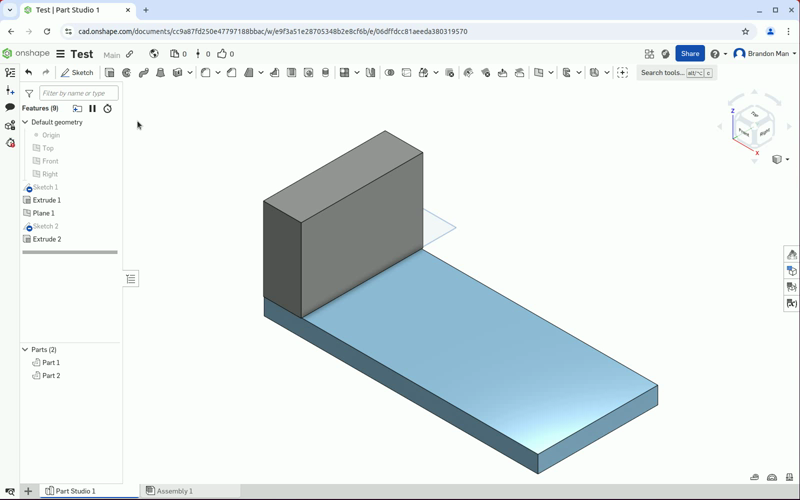
mouse_move(73, 189)
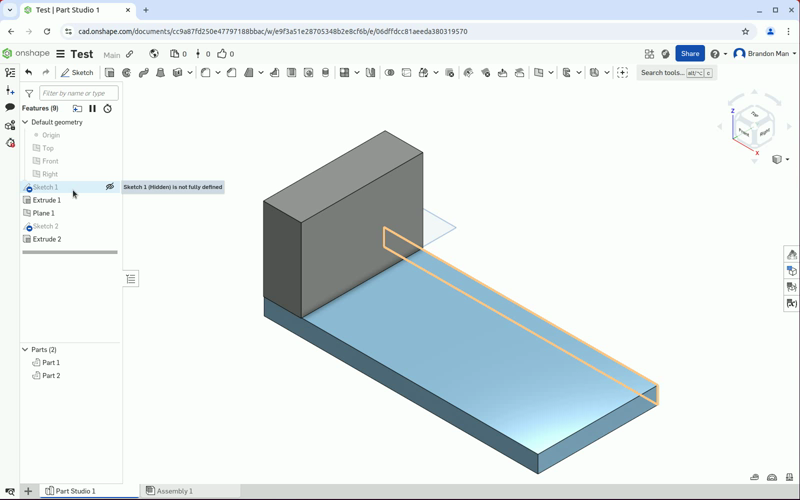
click(73, 189)